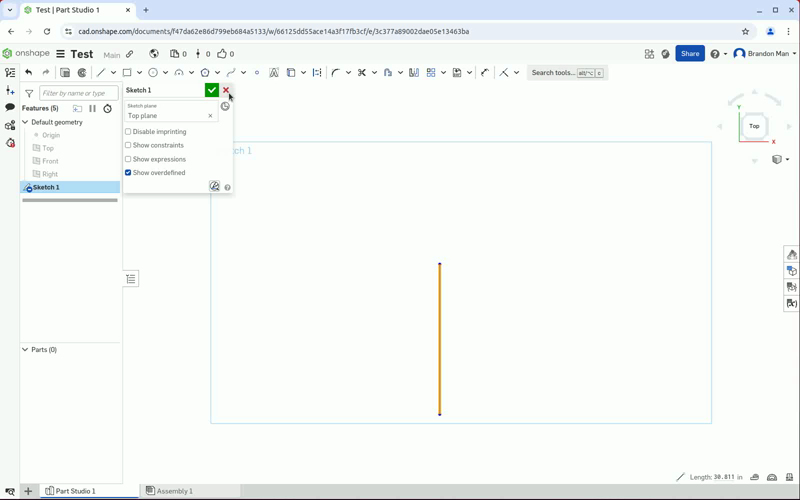
key(shift+h)
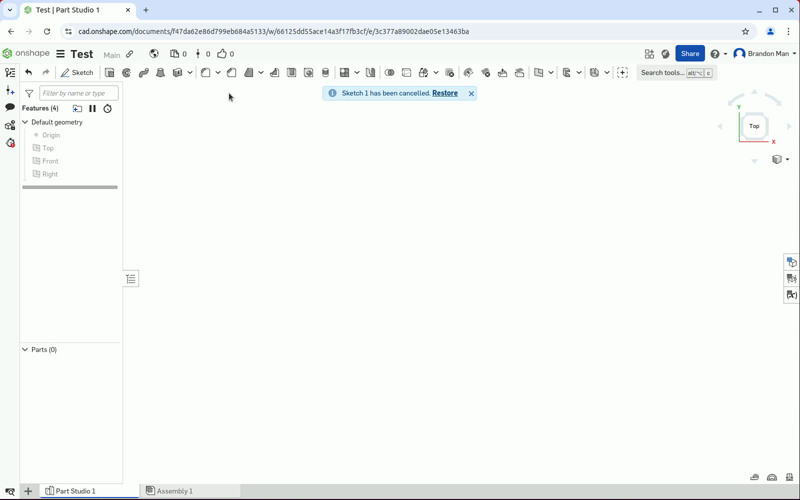
mouse_move(73, 352)
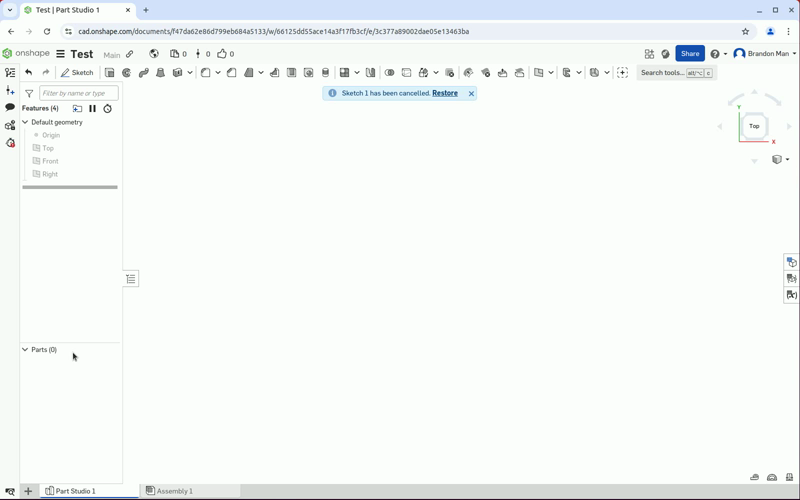
key(y)
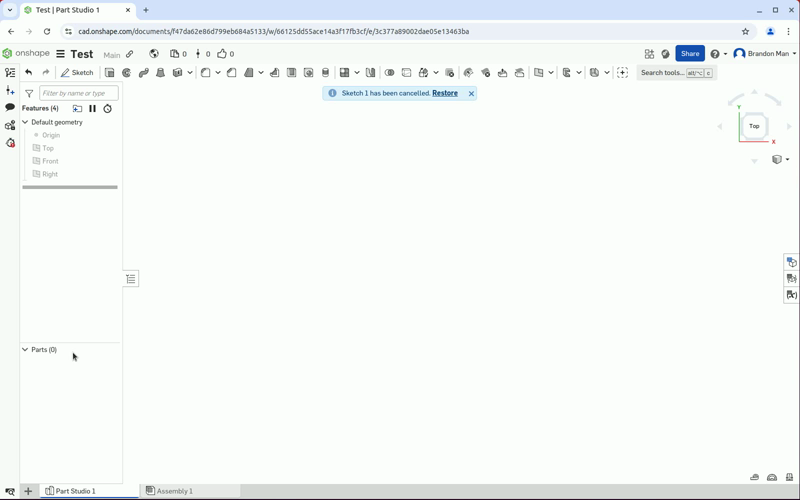
key(shift+p)
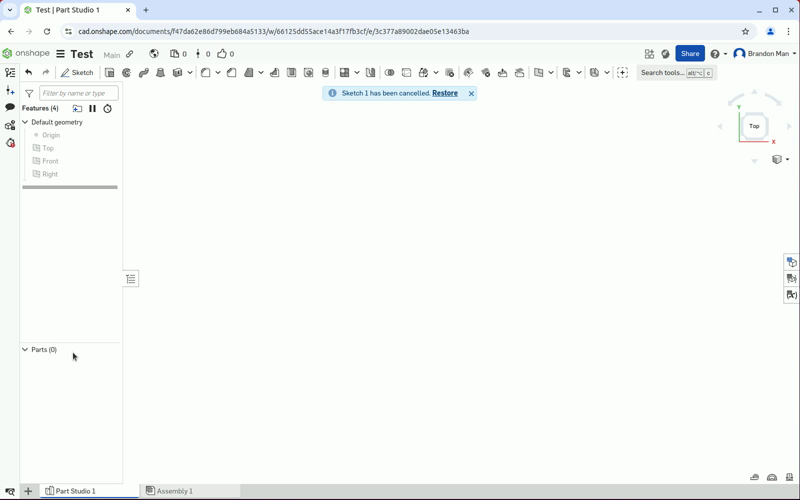
key(space)
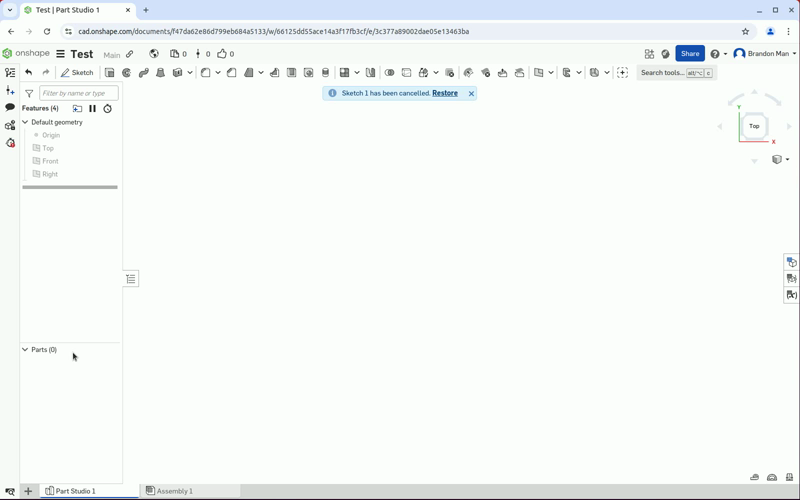
key_down(shift)
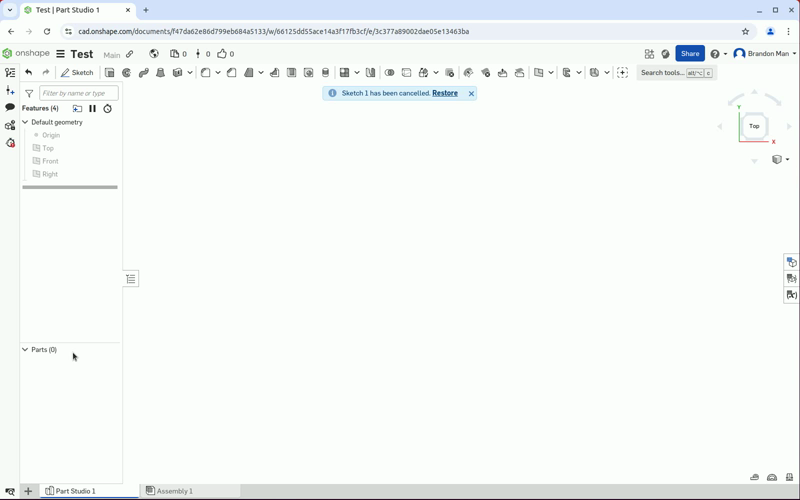
key(up)
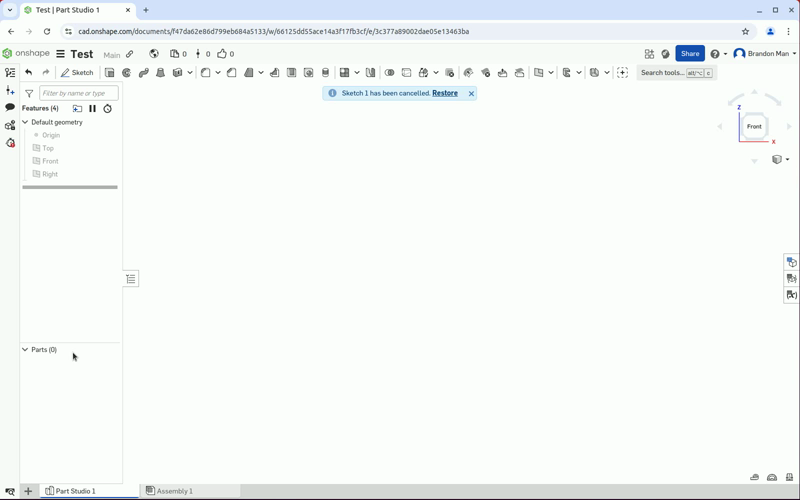
key_up(shift)
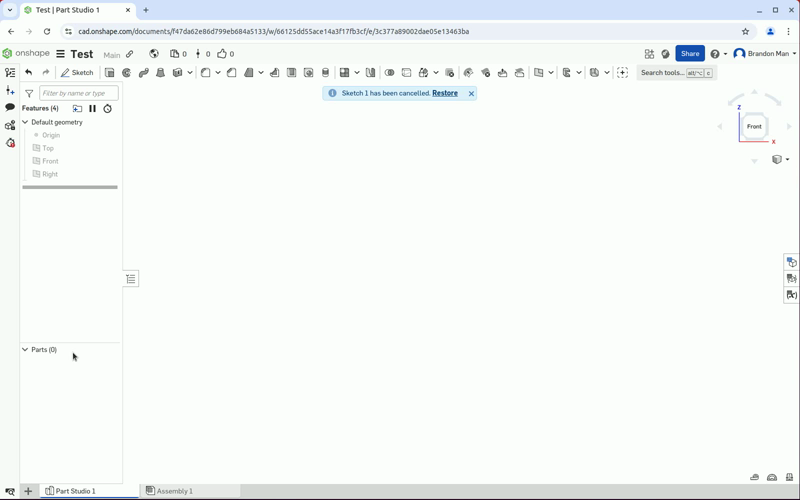
mouse_move(73, 352)
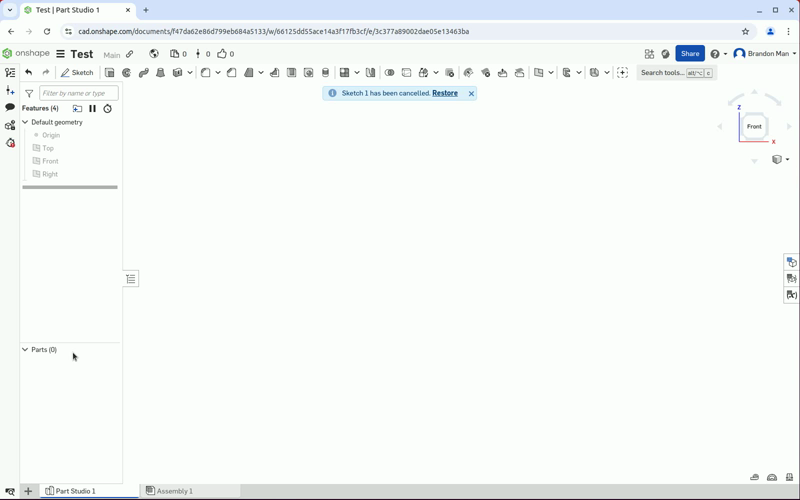
key(shift+y)
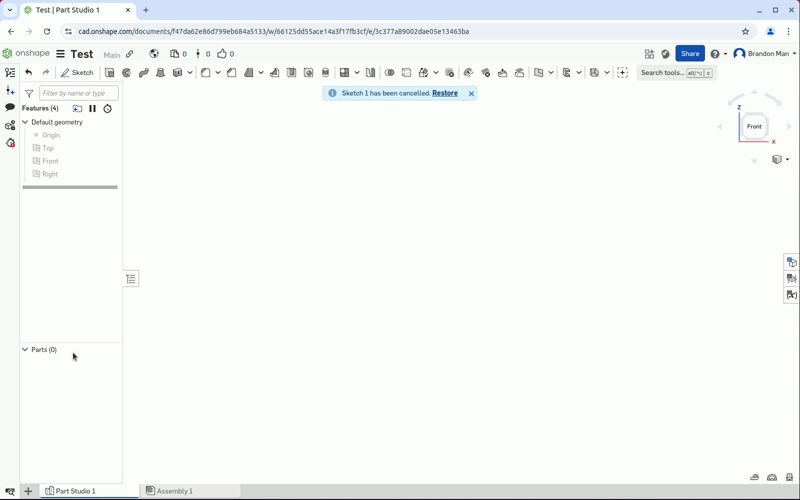
key(shift+s)
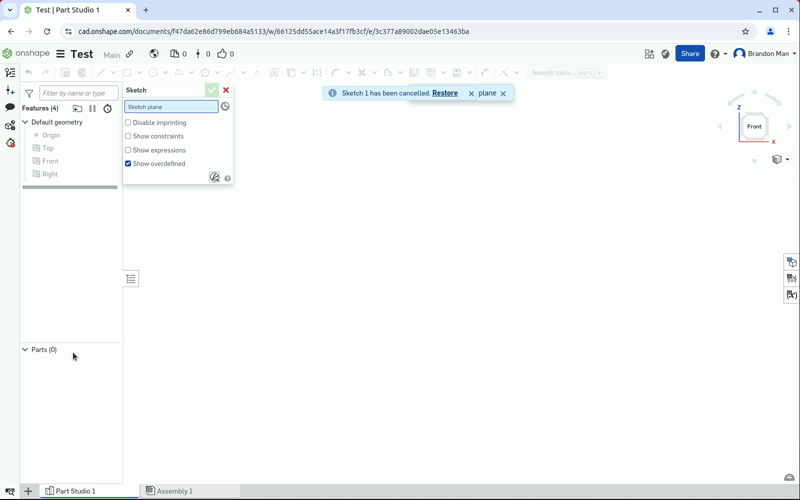
mouse_move(73, 163)
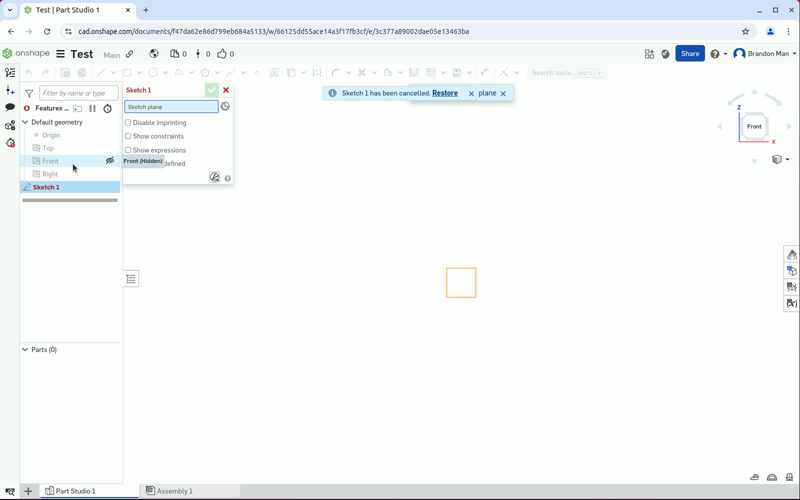
click(73, 163)
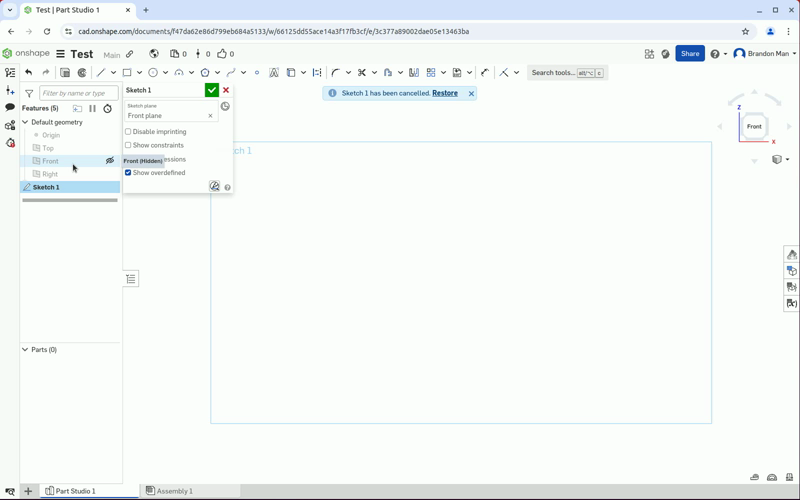
mouse_move(73, 352)
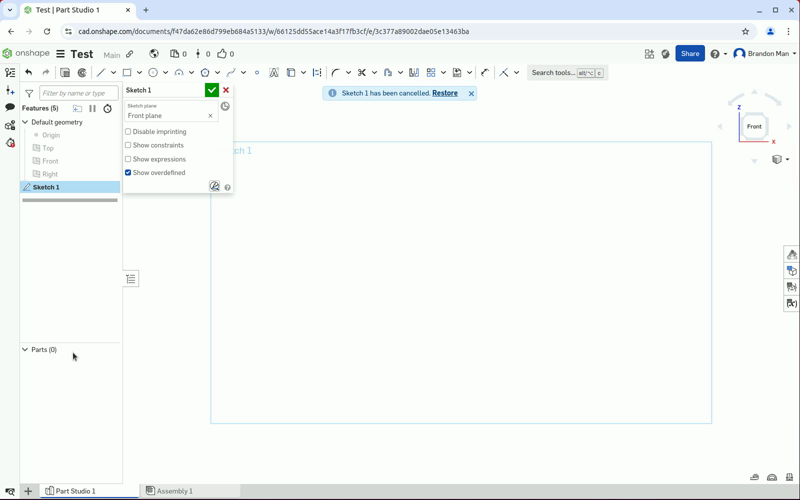
key(y)
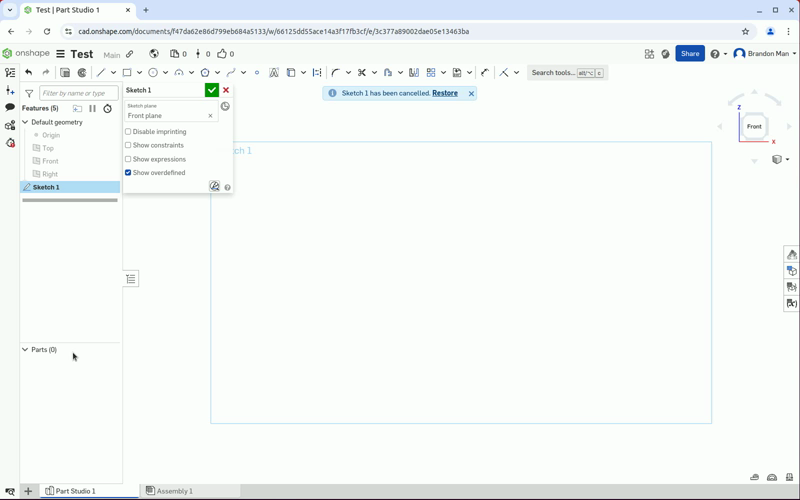
key(l)
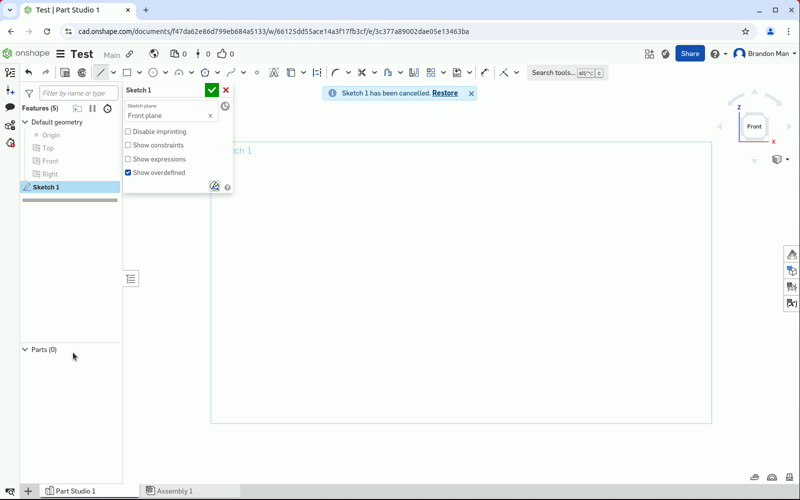
key_down(shift)
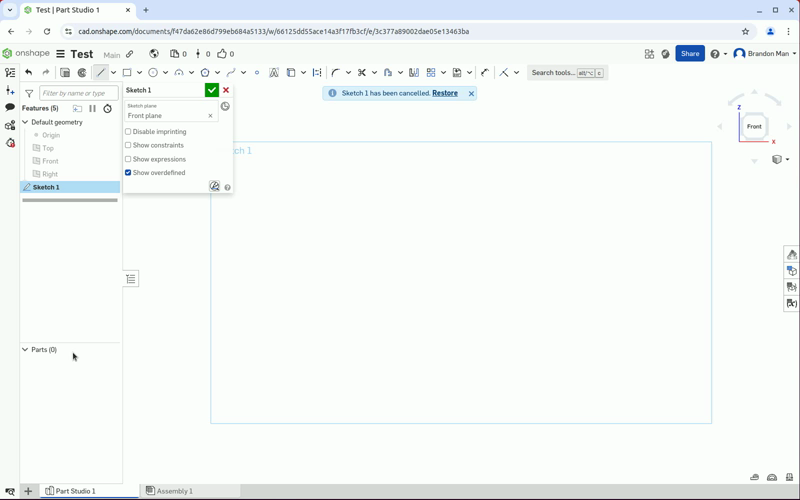
mouse_move(365, 282)
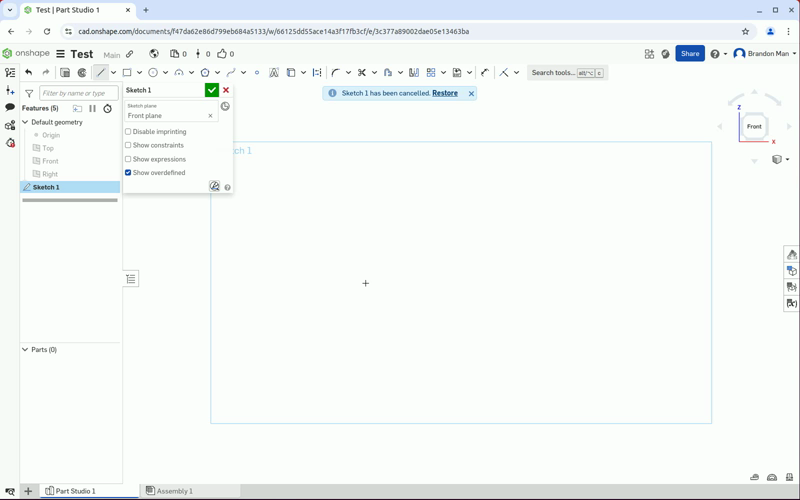
click(365, 282)
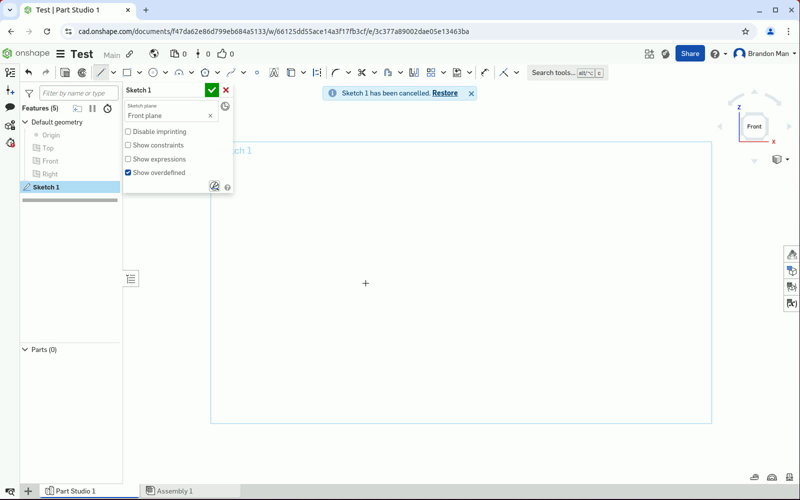
key_up(shift)
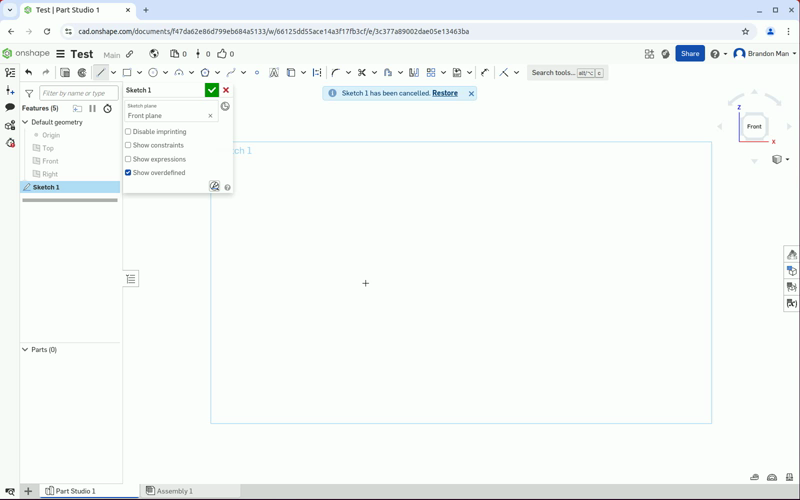
key_down(shift)
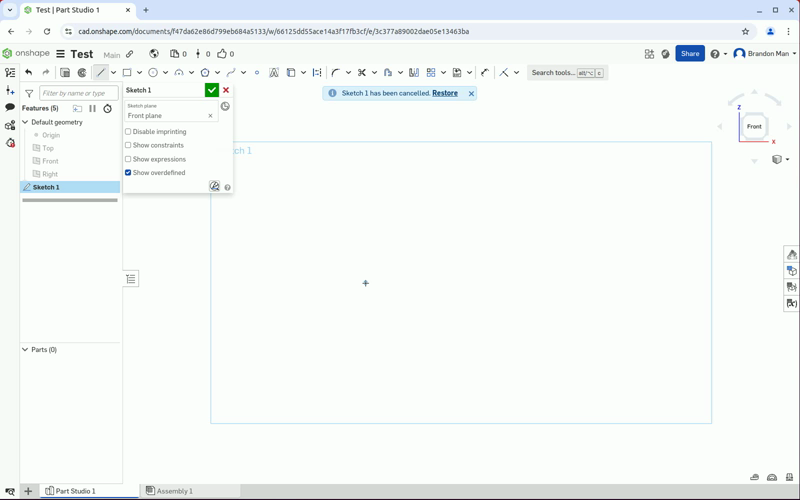
mouse_move(460, 282)
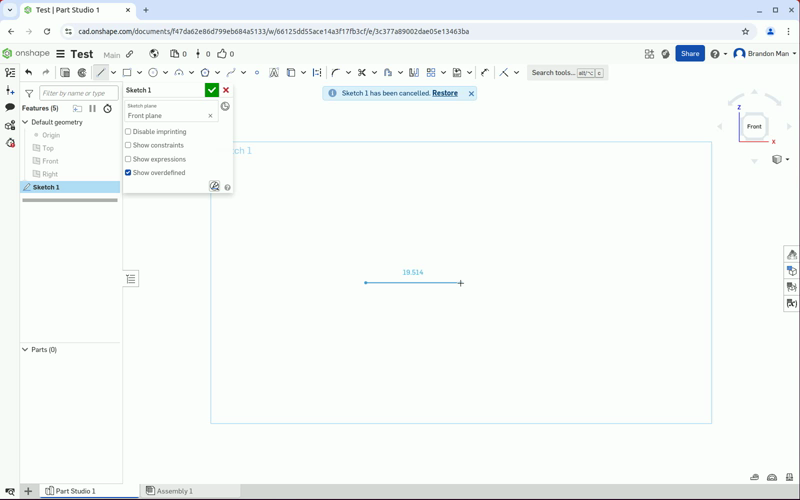
click(460, 282)
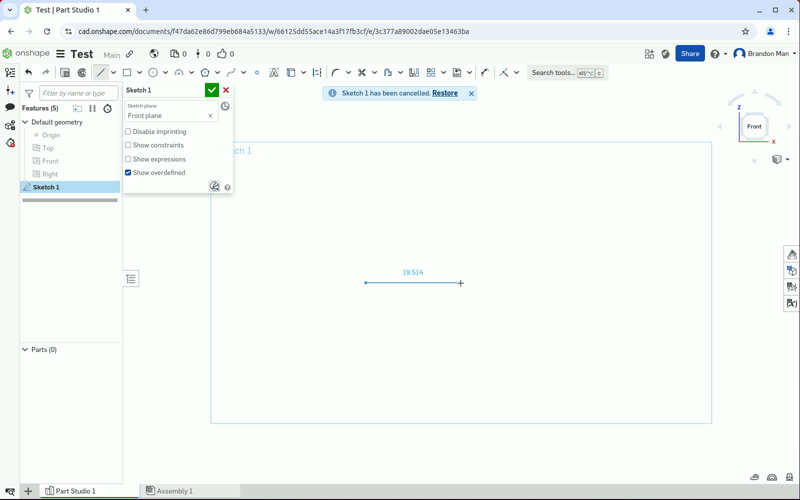
key_up(shift)
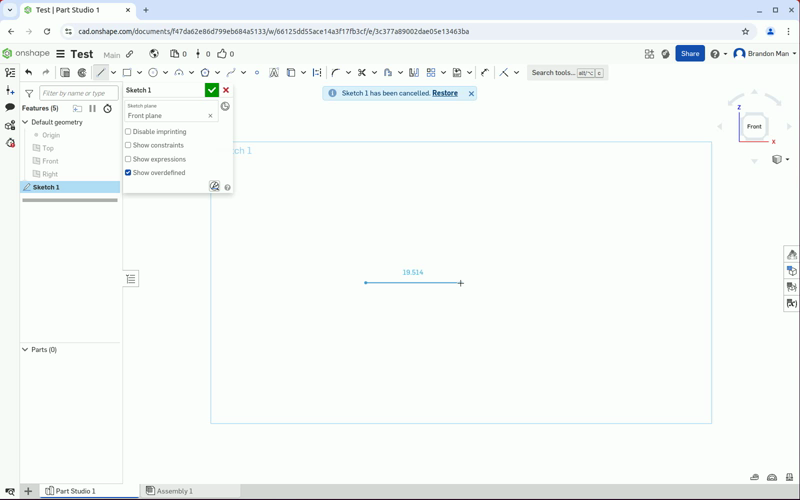
key_down(shift)
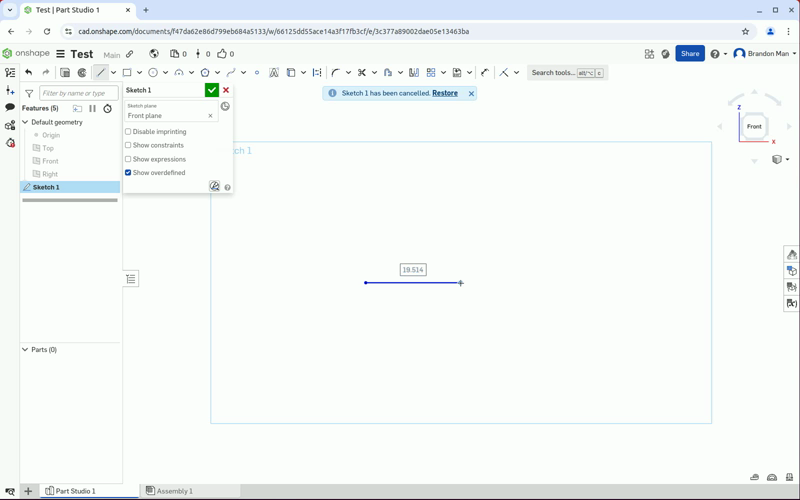
mouse_move(460, 187)
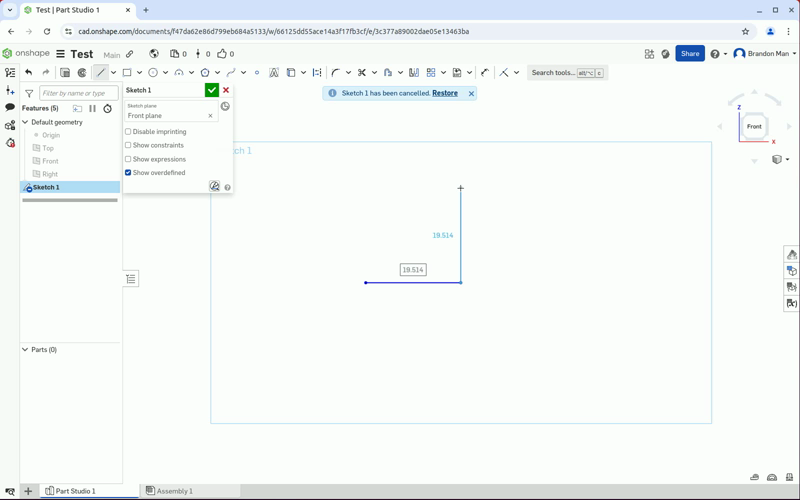
click(460, 187)
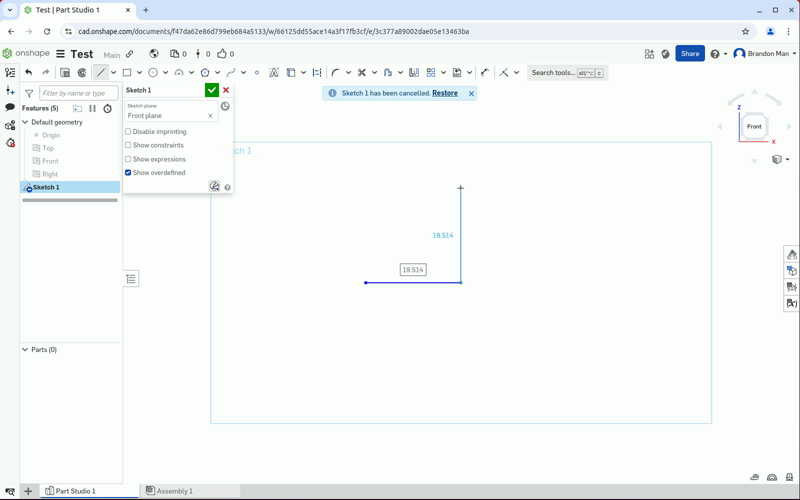
key_up(shift)
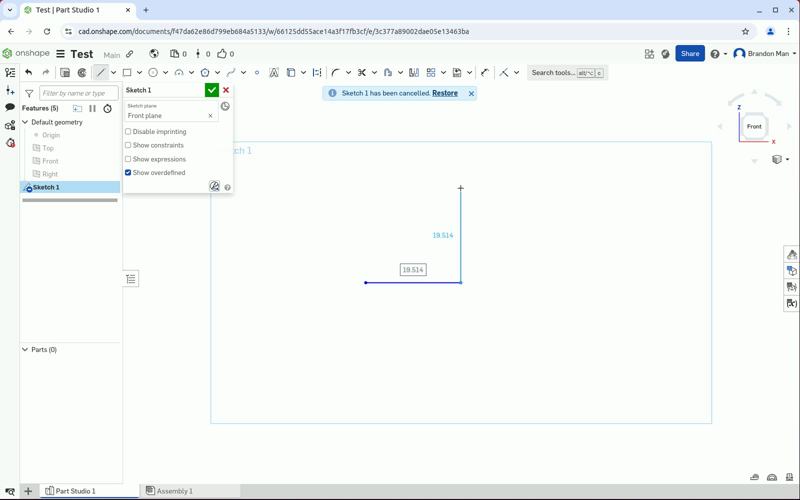
key_down(shift)
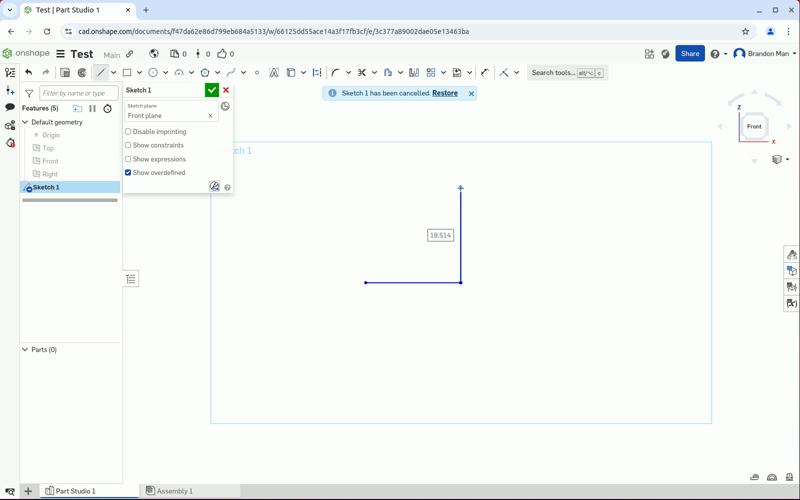
mouse_move(365, 187)
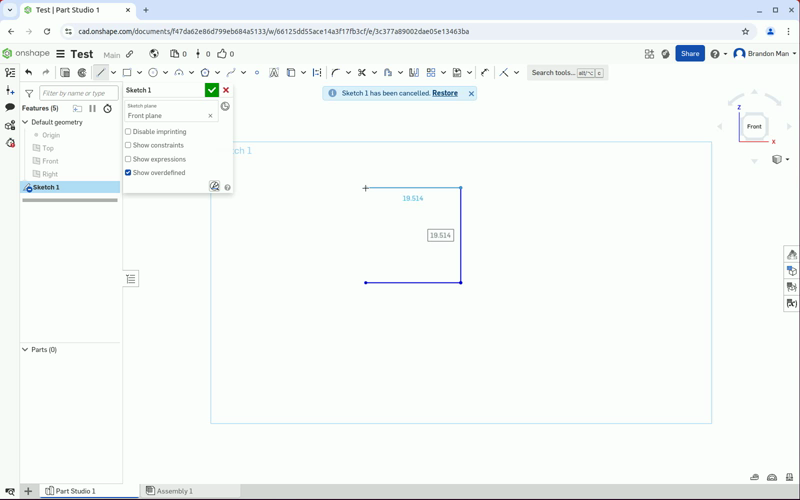
click(365, 187)
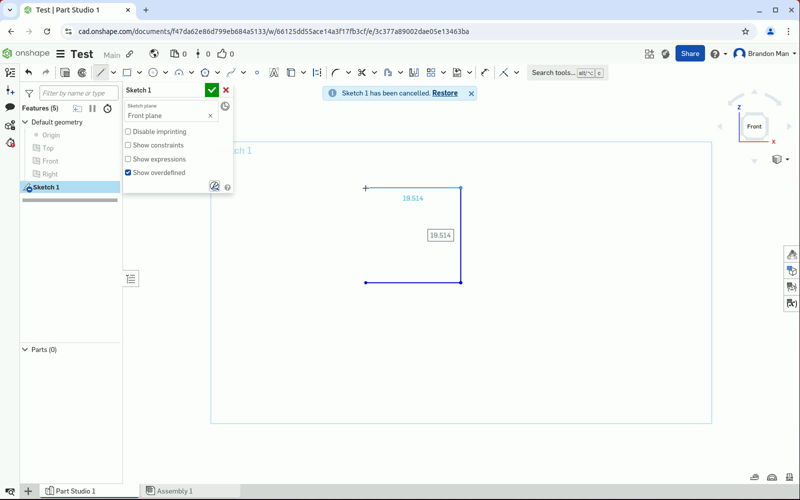
key_up(shift)
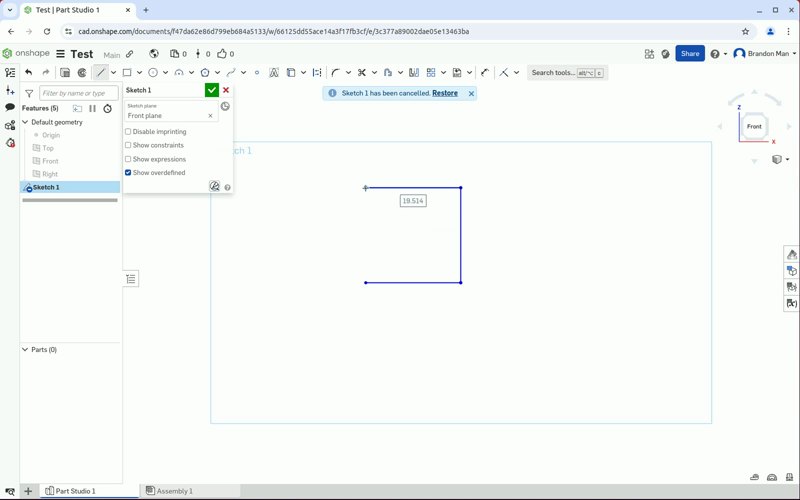
key_down(shift)
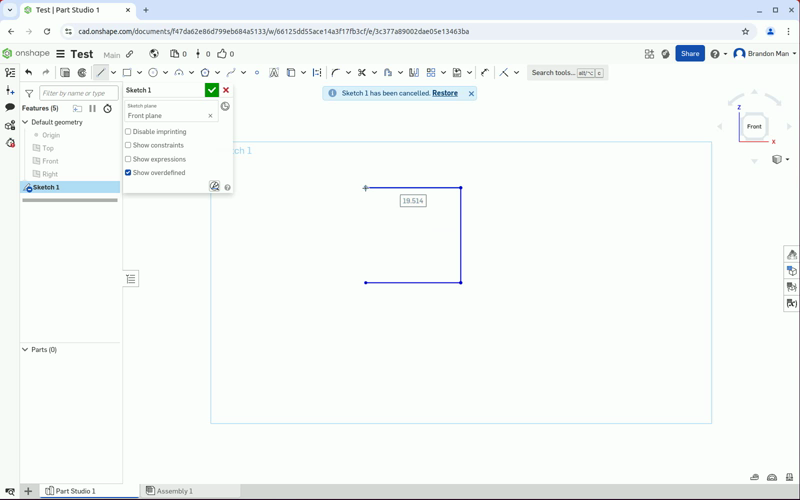
mouse_move(365, 282)
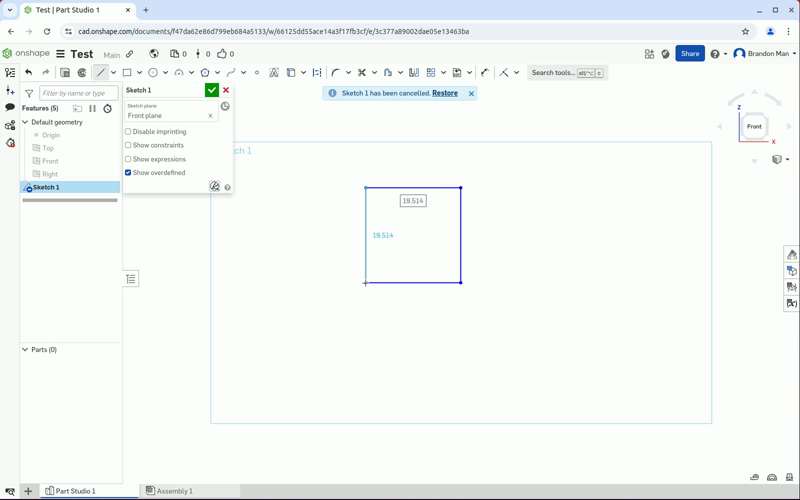
key_up(shift)
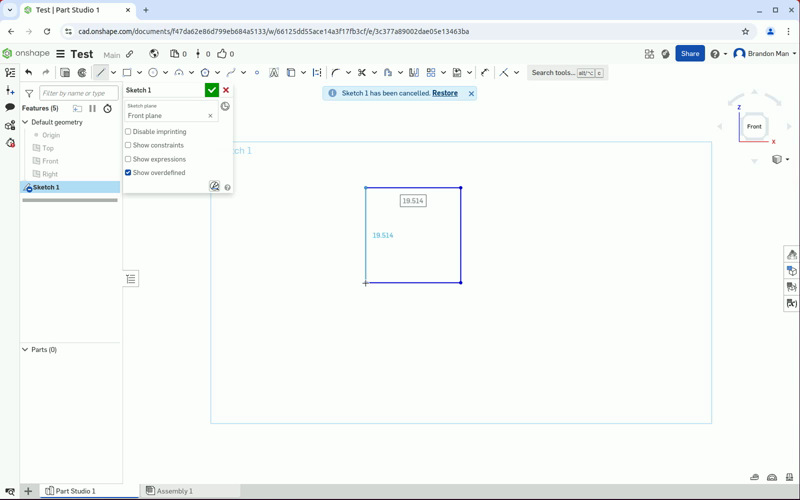
click(365, 282)
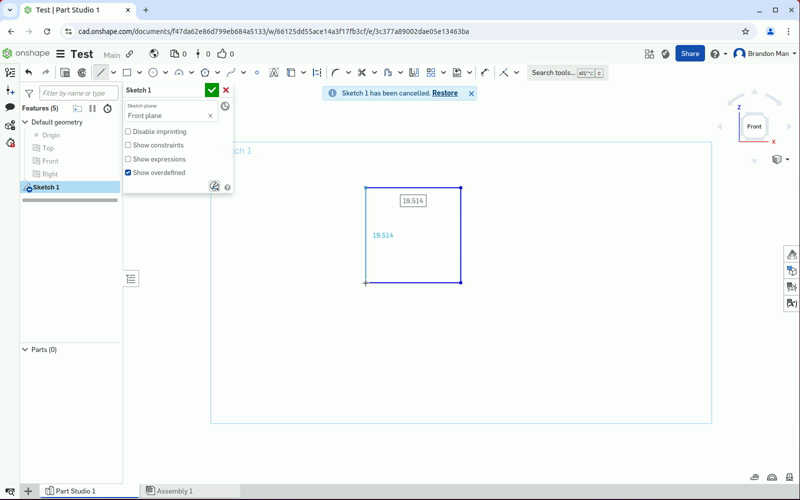
key(esc)
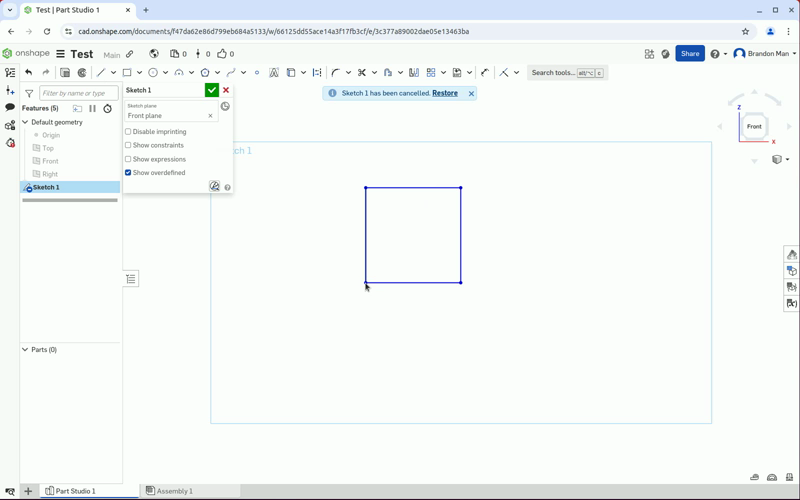
mouse_move(395, 251)
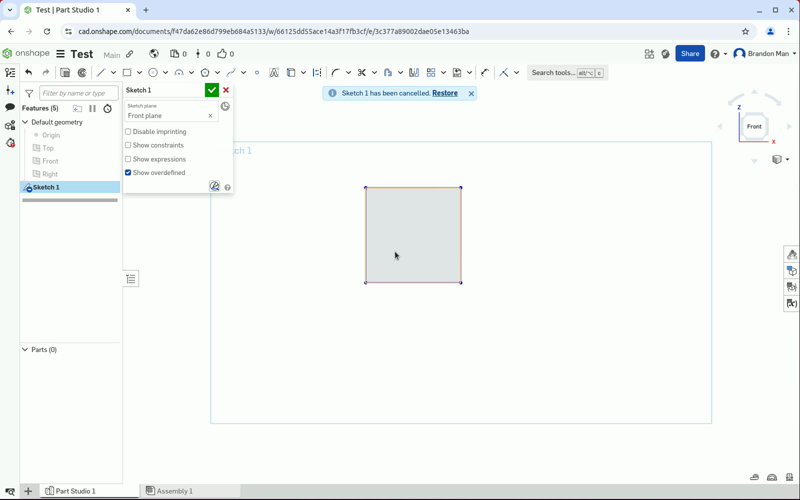
click(395, 251)
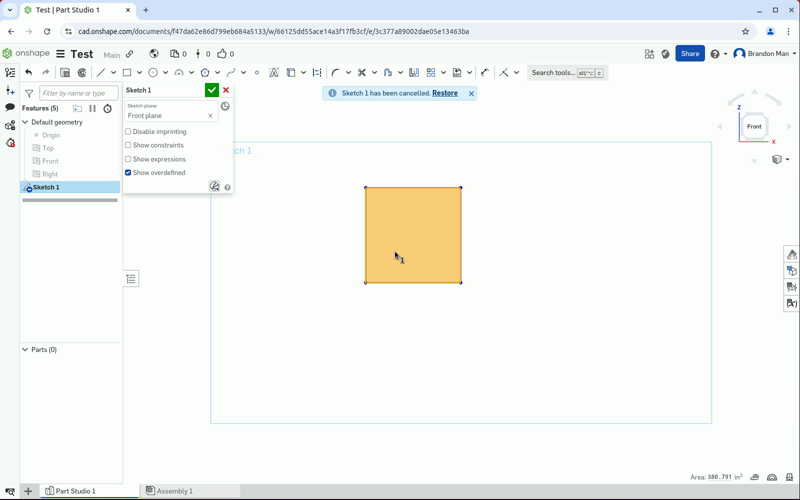
mouse_move(73, 352)
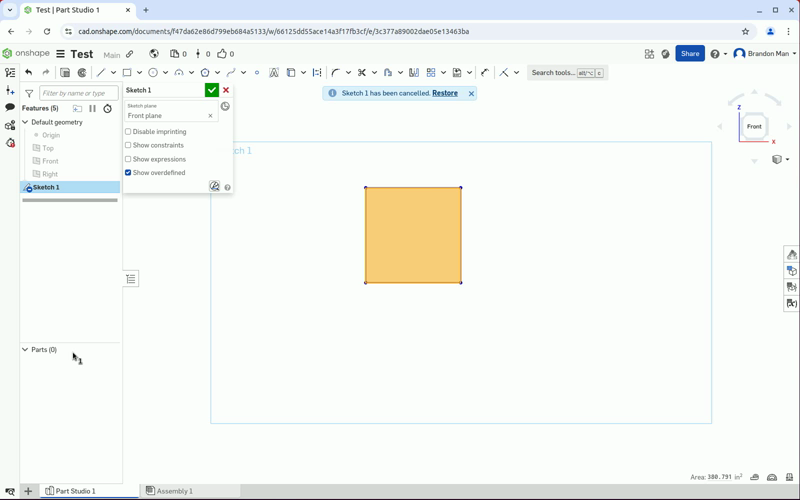
key(shift+y)
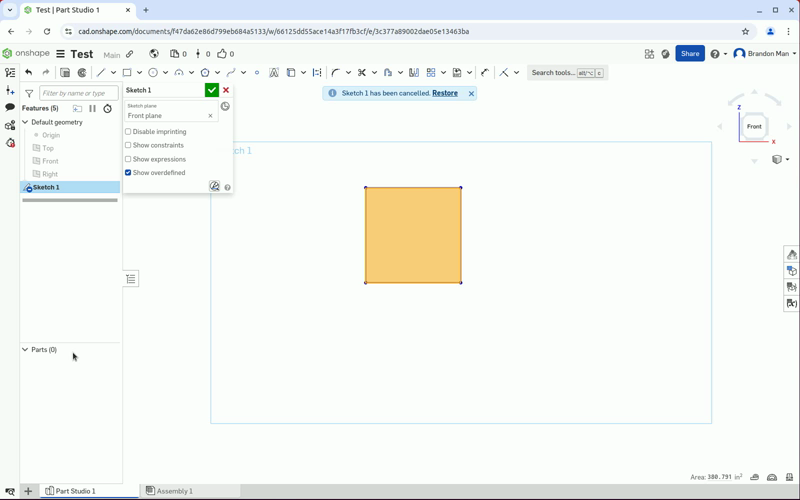
key(shift+e)
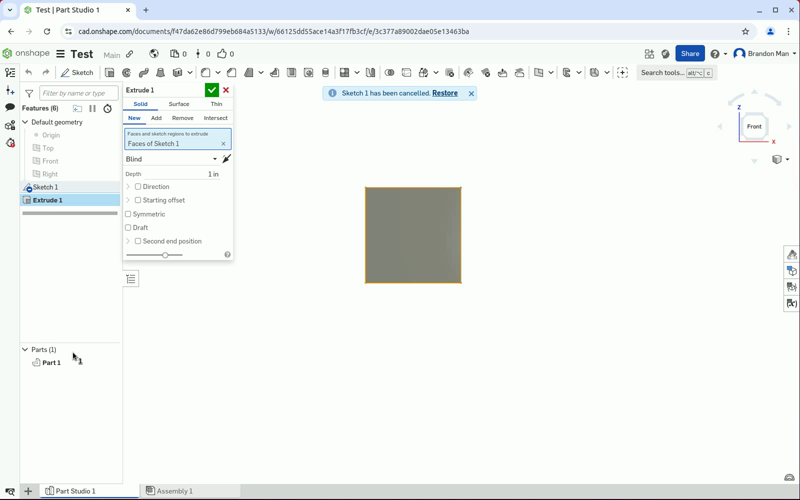
mouse_move(143, 106)
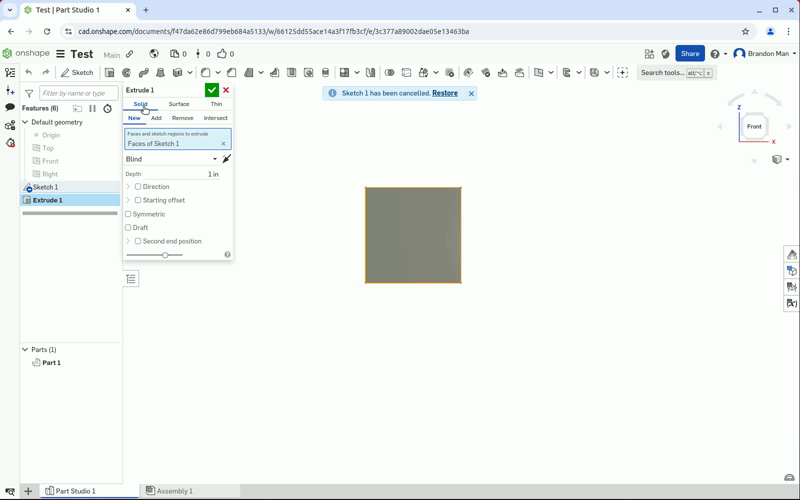
click(143, 106)
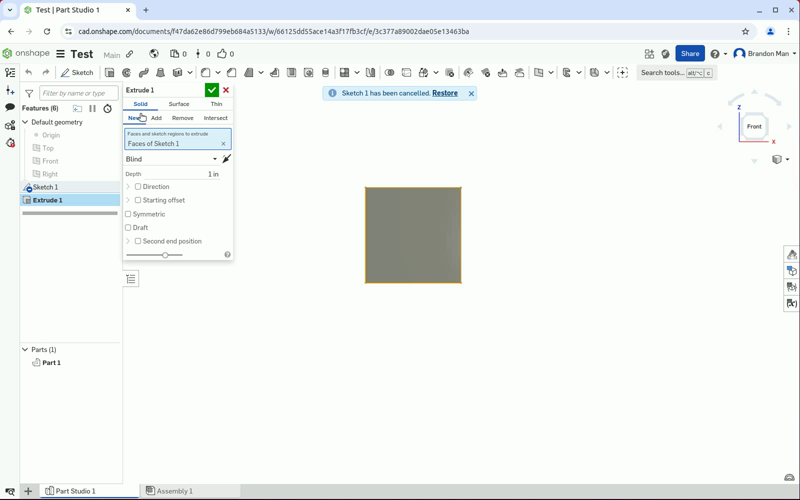
mouse_move(137, 120)
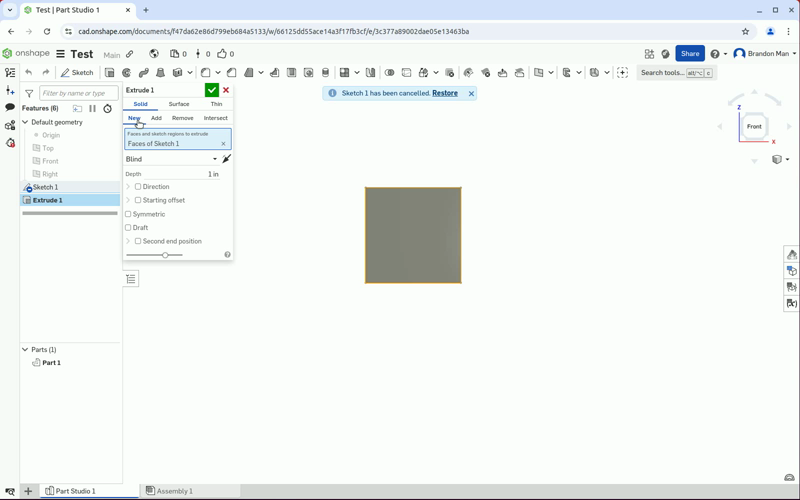
click(137, 120)
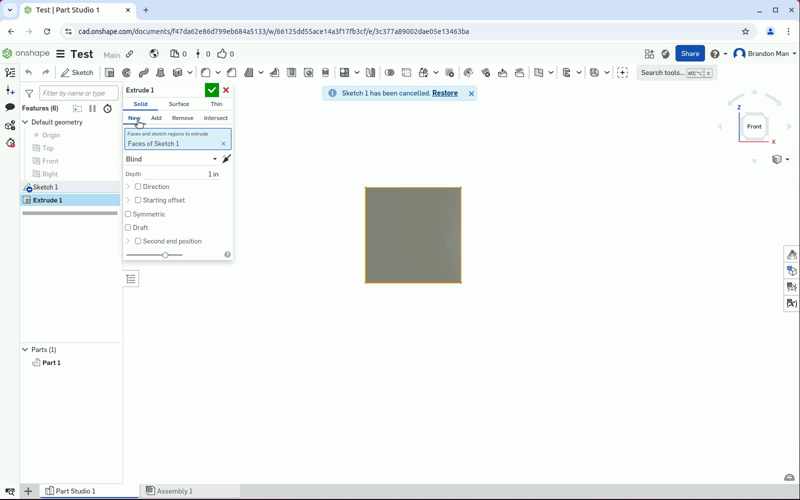
key(tab, 4)
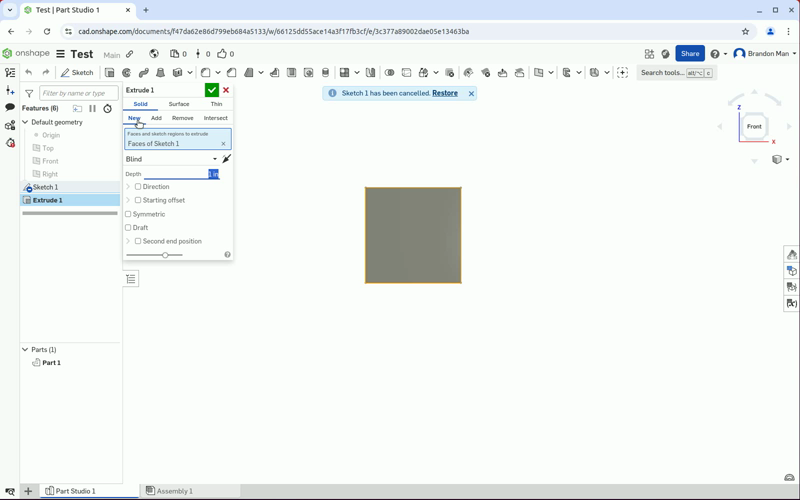
text(19.498)
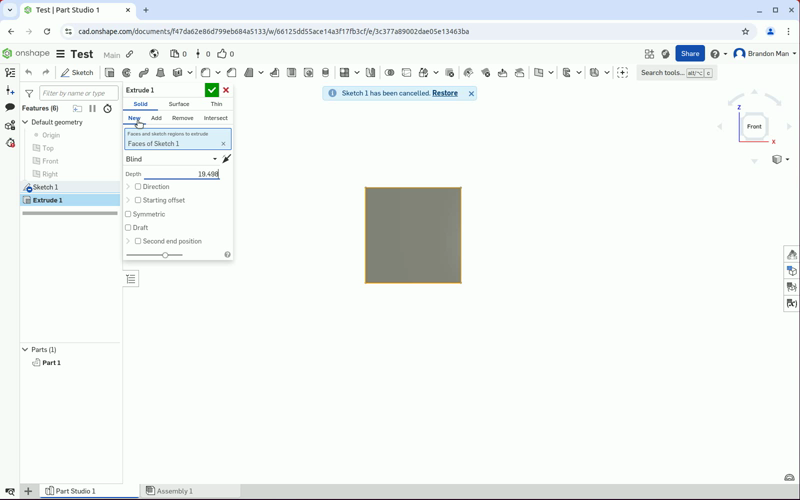
key(enter)
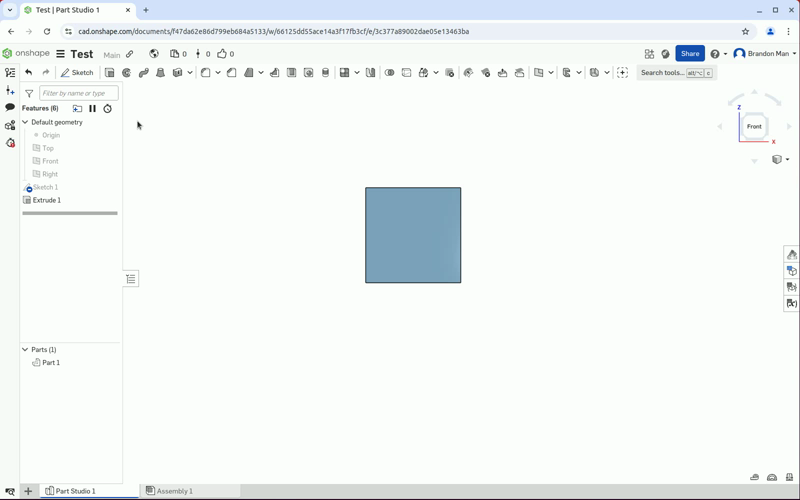
key(shift+h)
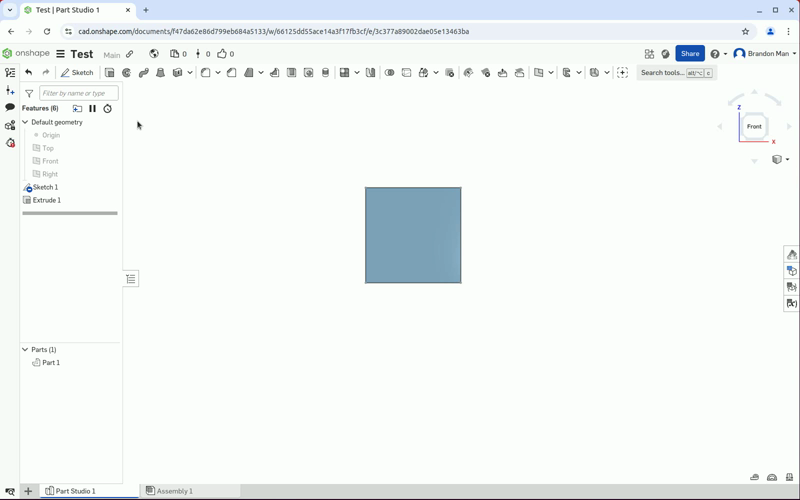
key(shift+h)
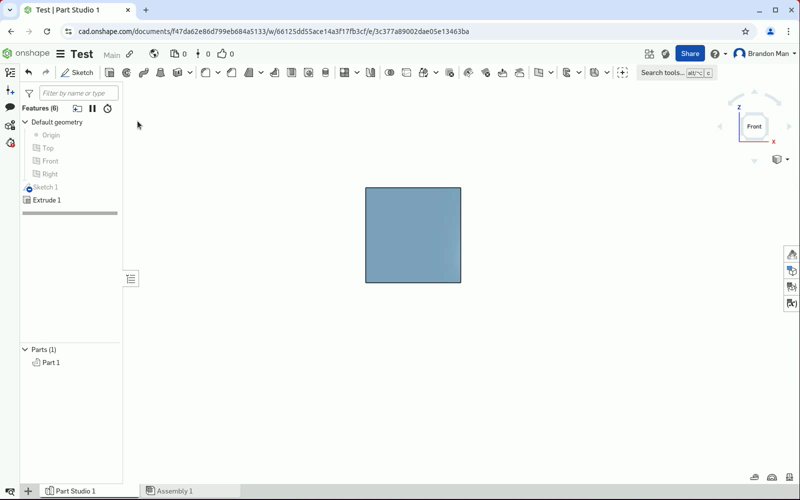
mouse_move(73, 189)
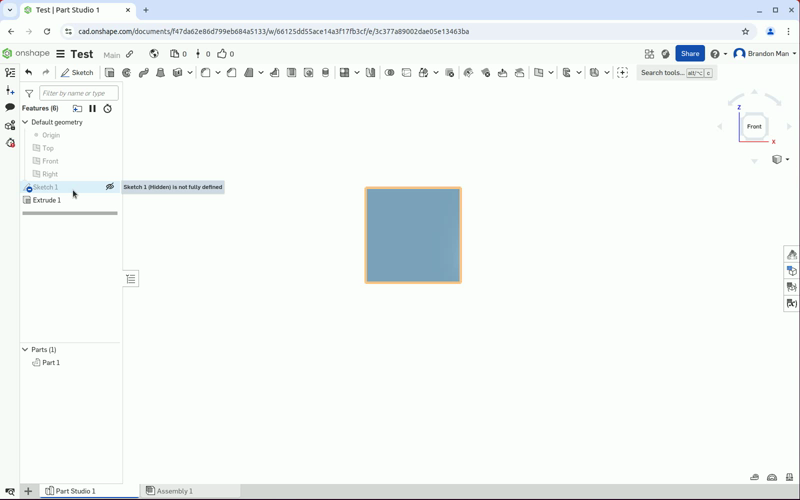
click(73, 189)
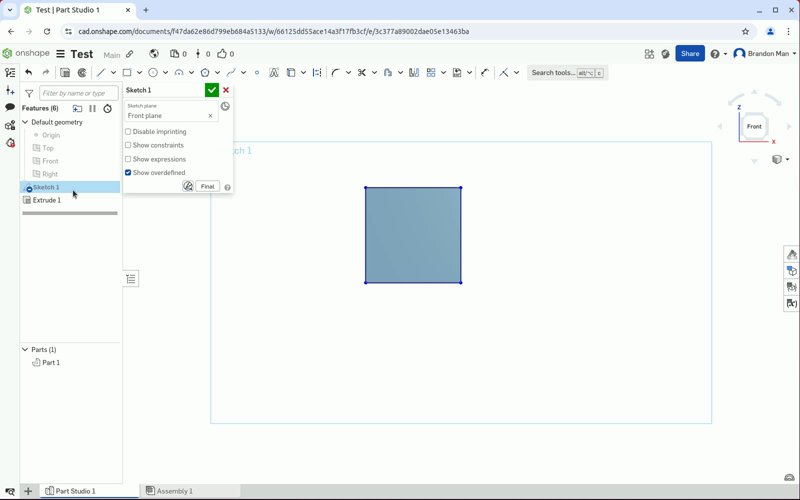
mouse_move(229, 92)
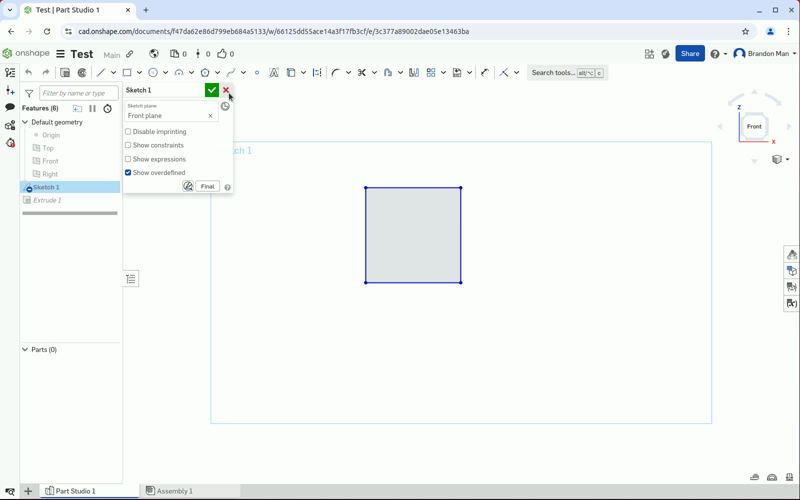
click(229, 92)
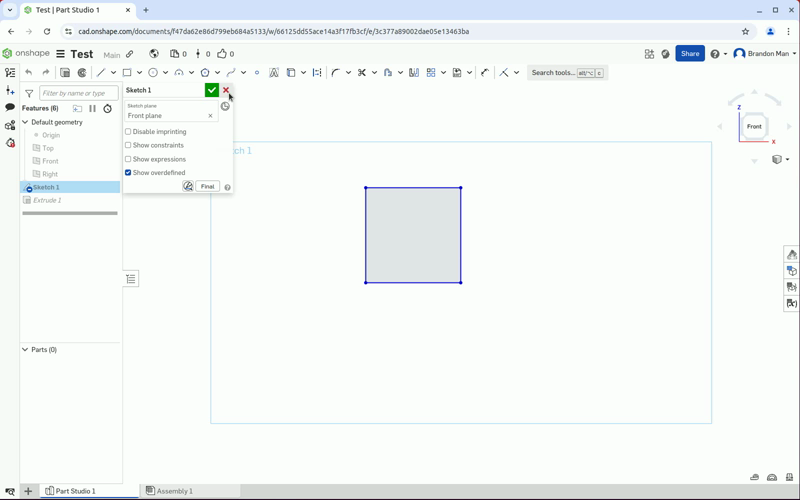
key(shift+s)
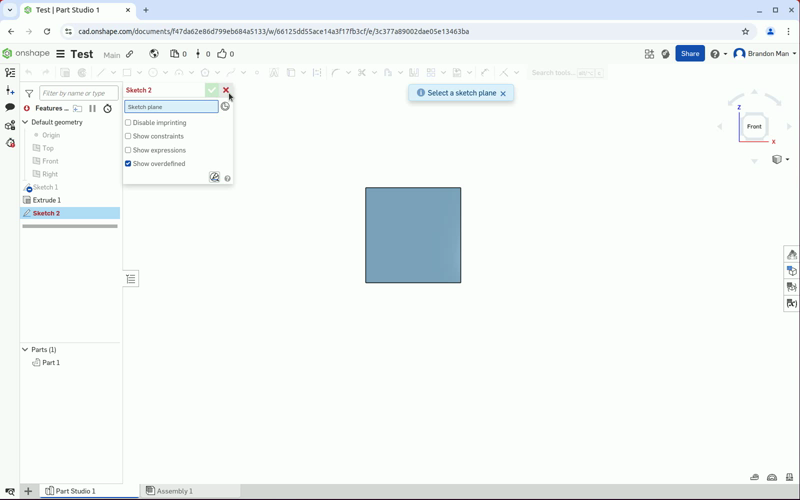
mouse_move(73, 163)
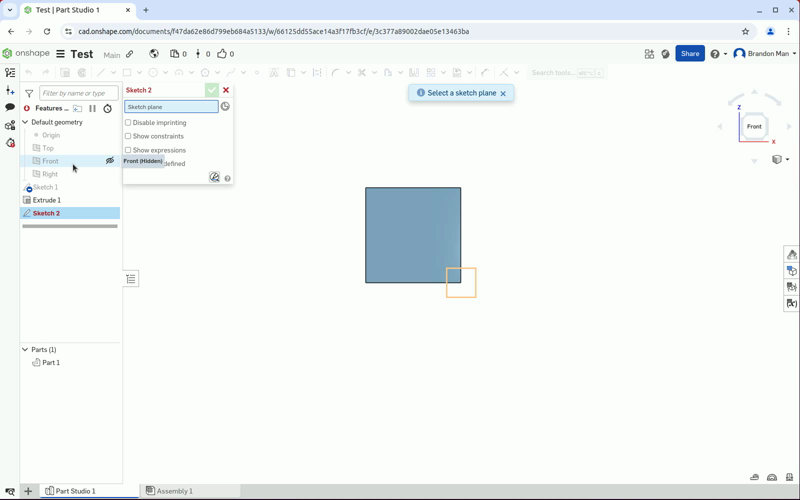
click(73, 163)
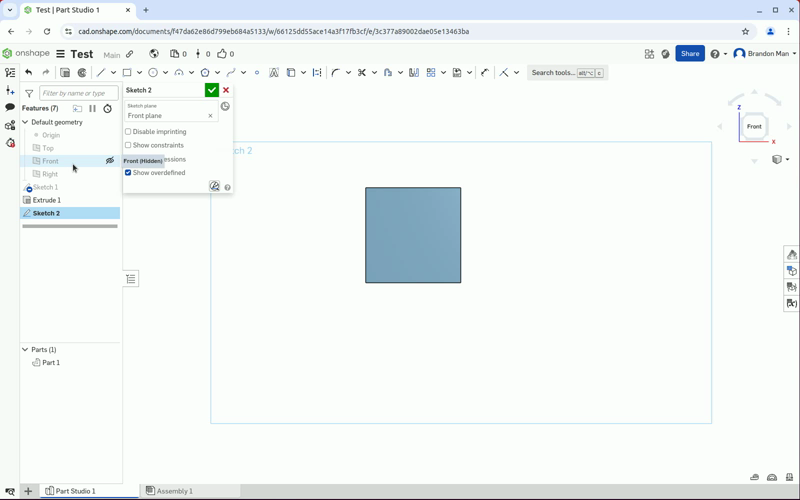
mouse_move(73, 352)
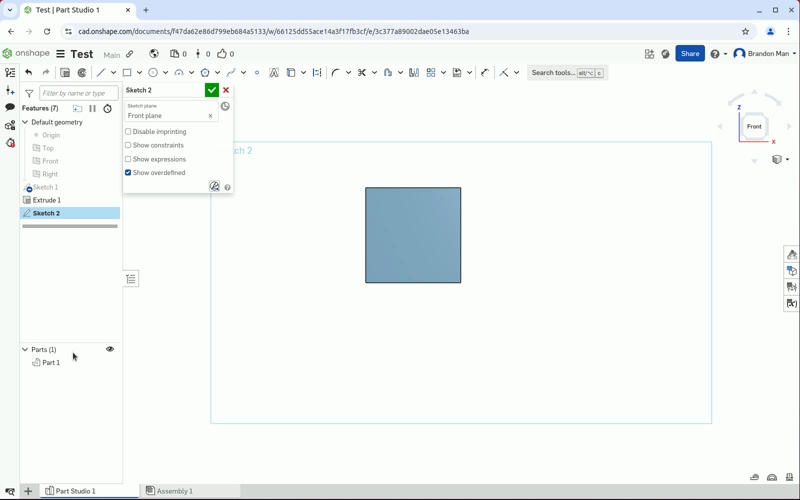
key(y)
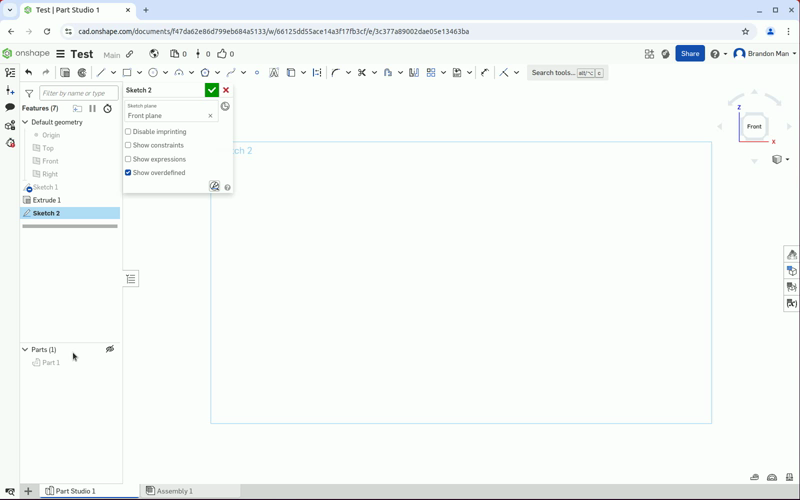
key(l)
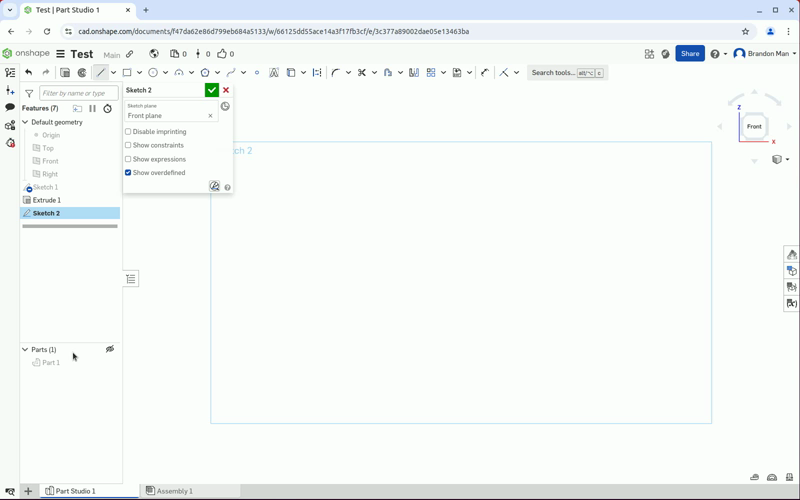
key_down(shift)
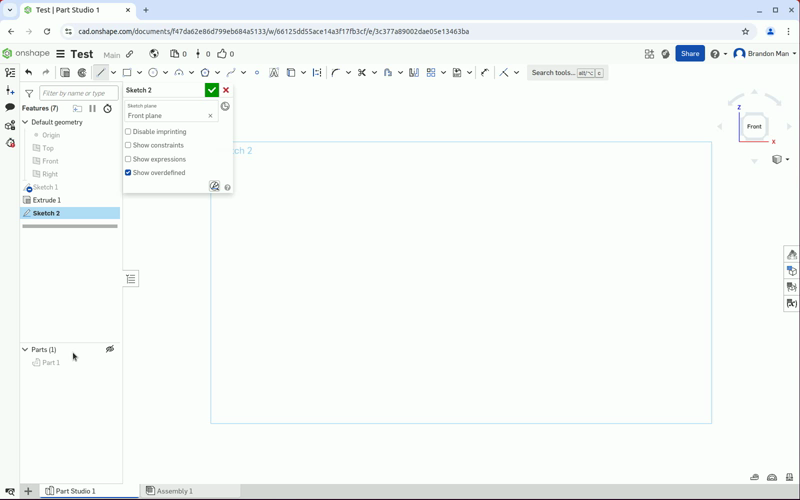
mouse_move(348, 282)
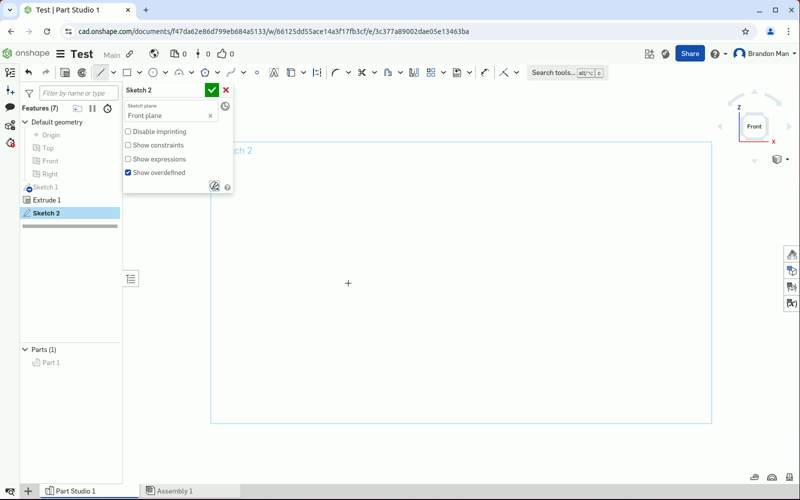
click(348, 282)
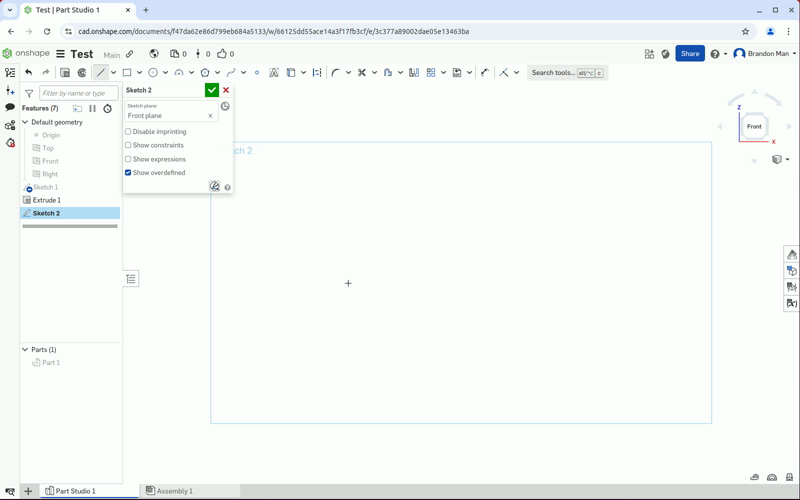
key_up(shift)
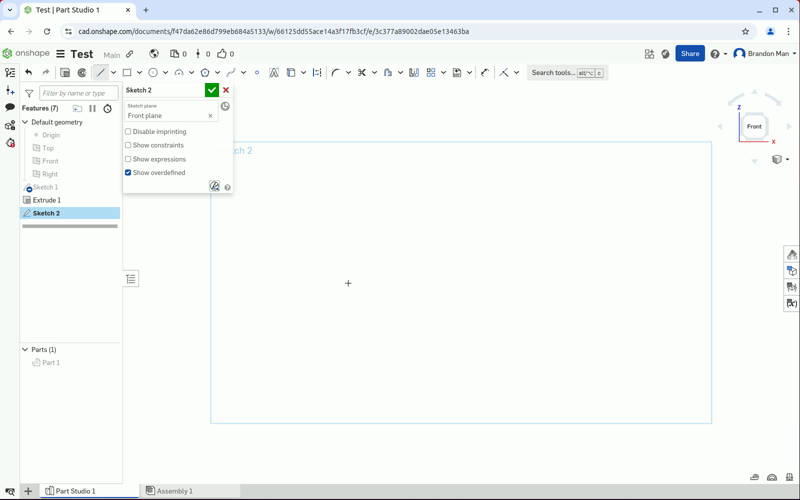
key_down(shift)
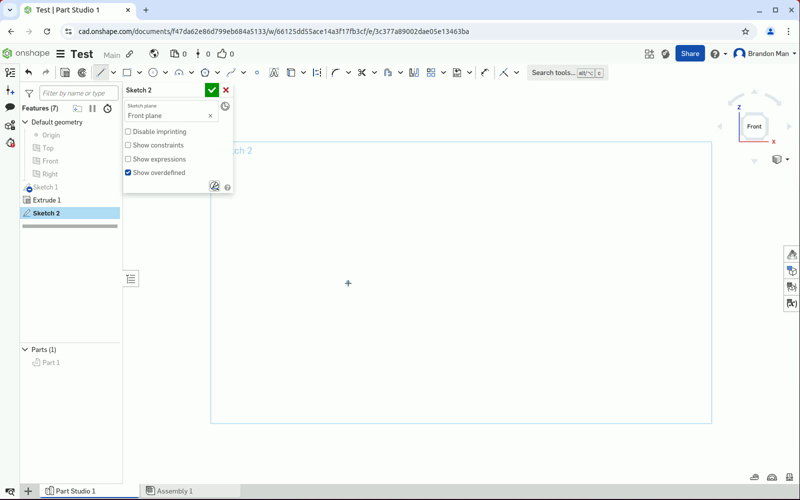
mouse_move(378, 282)
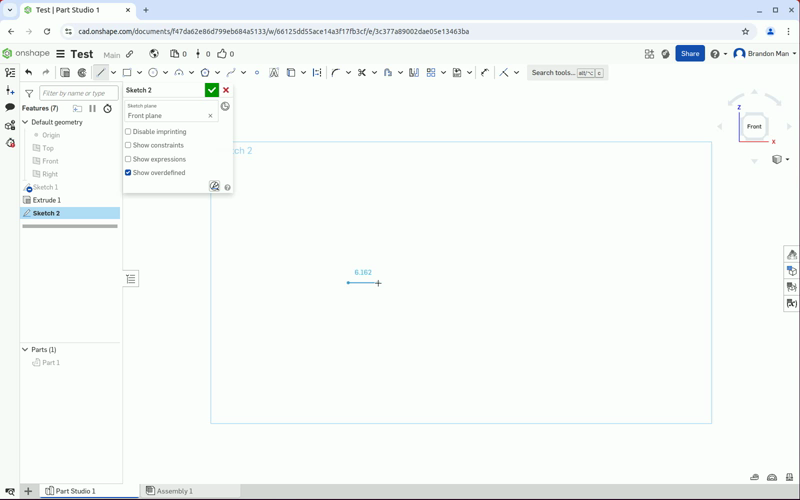
mouse_move(396, 282)
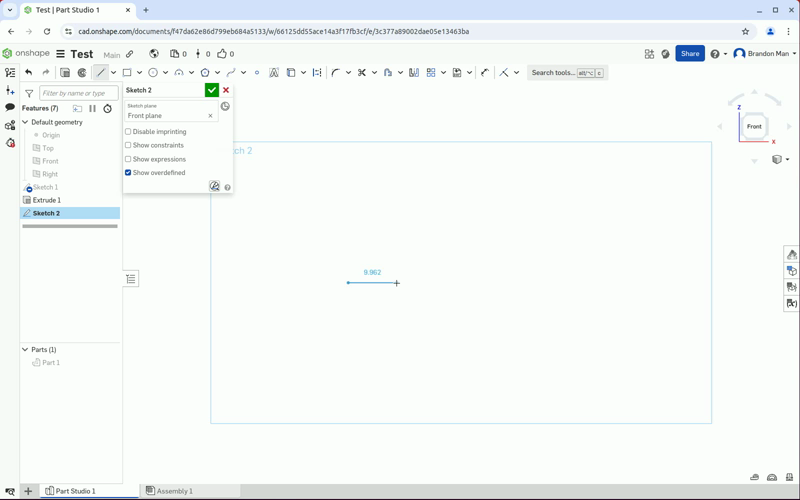
click(396, 282)
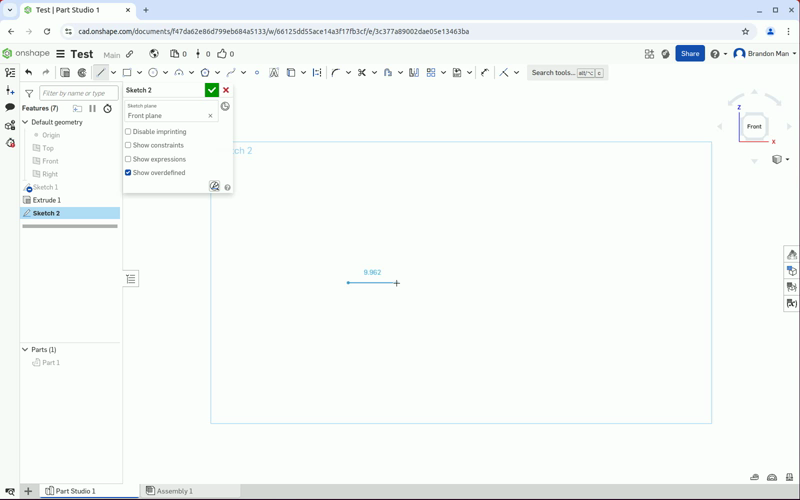
key_up(shift)
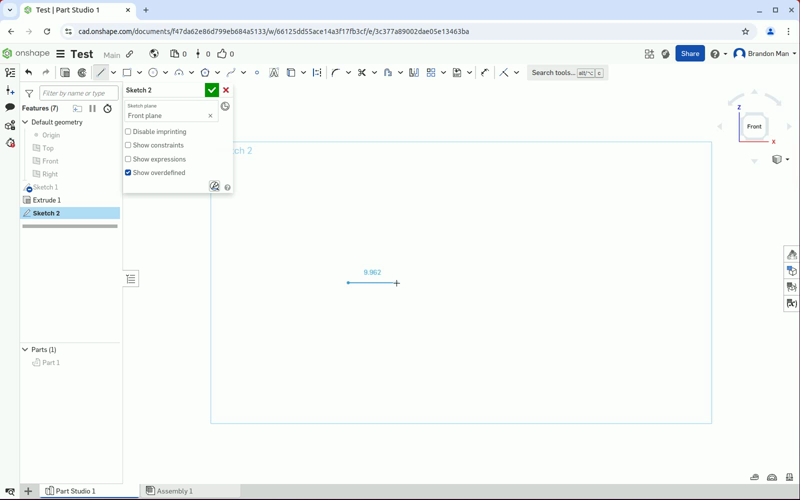
key_down(shift)
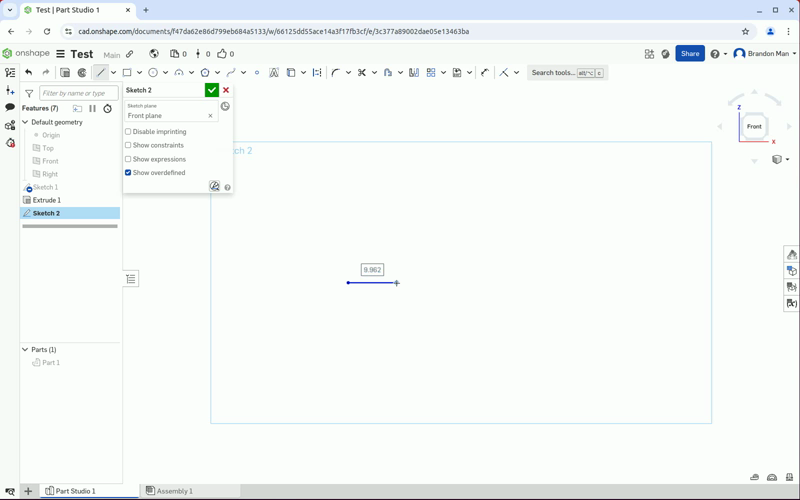
mouse_move(426, 282)
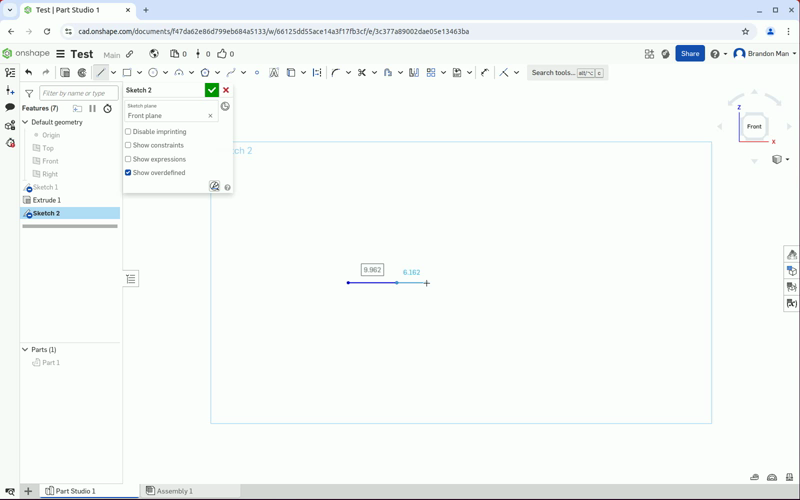
mouse_move(396, 234)
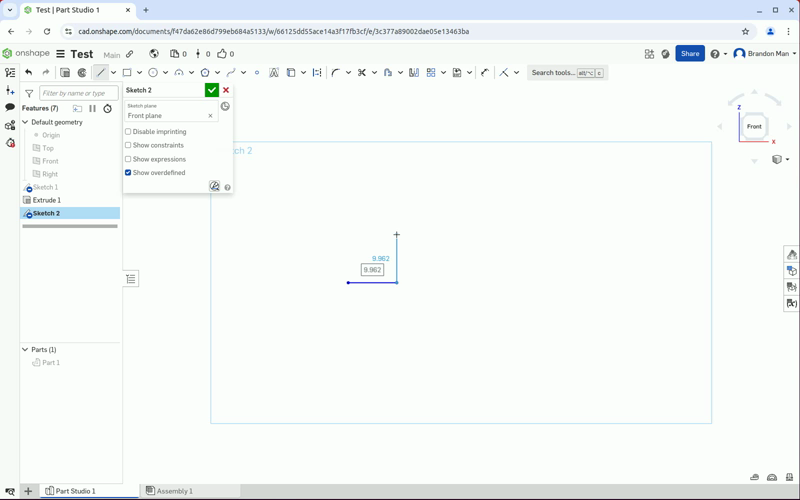
click(396, 234)
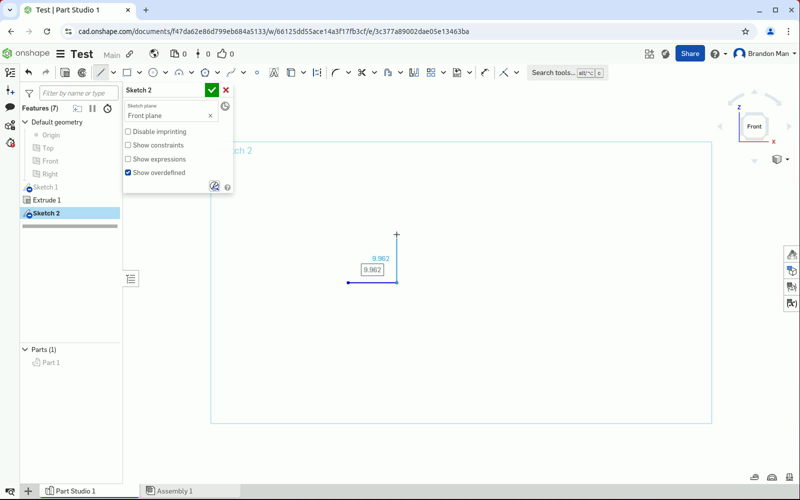
key_up(shift)
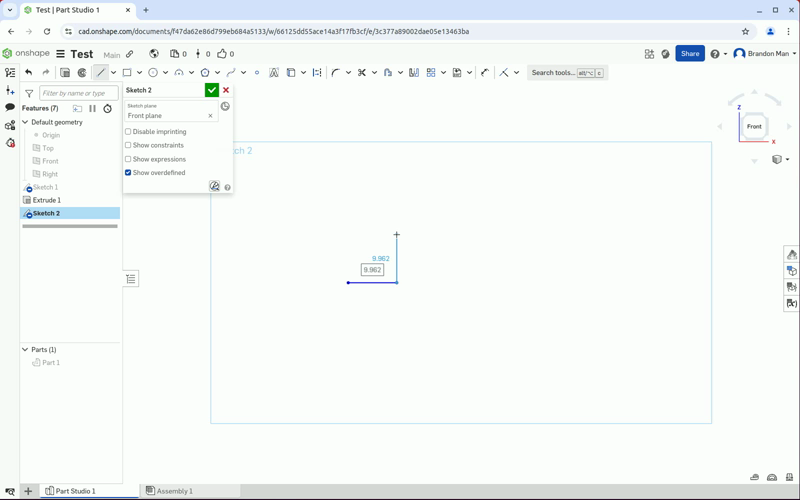
key_down(shift)
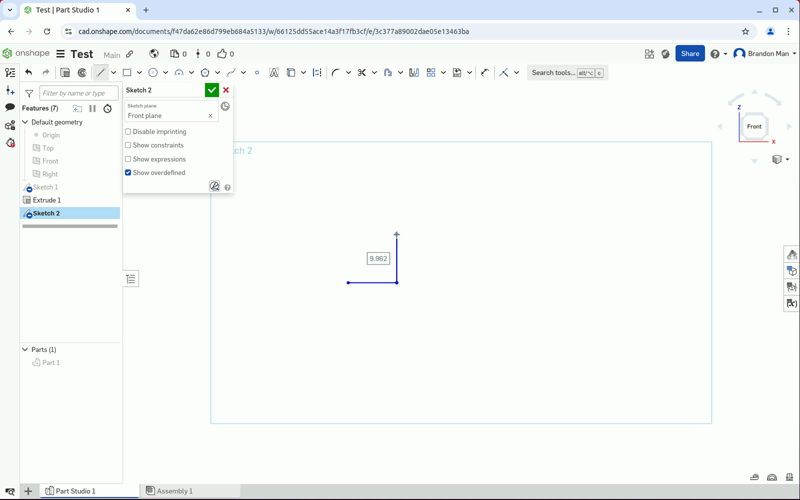
mouse_move(426, 234)
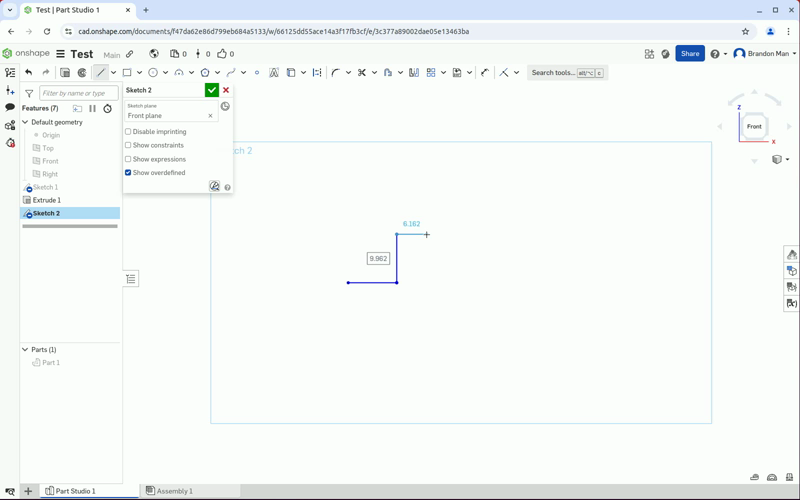
mouse_move(348, 234)
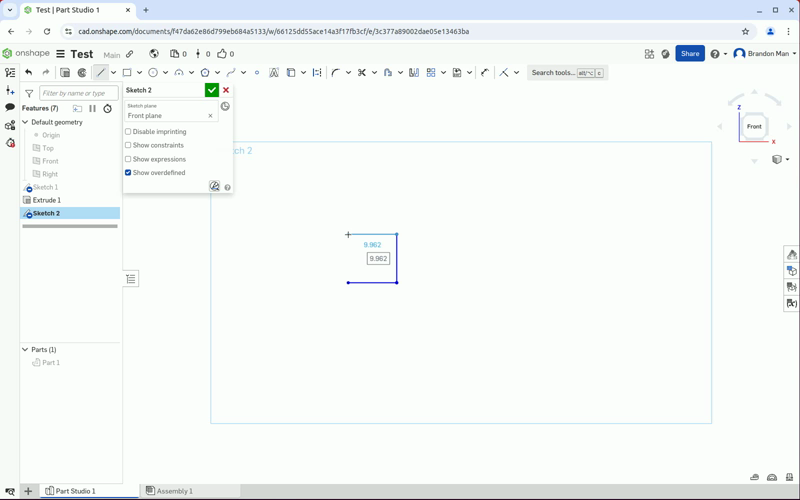
click(348, 234)
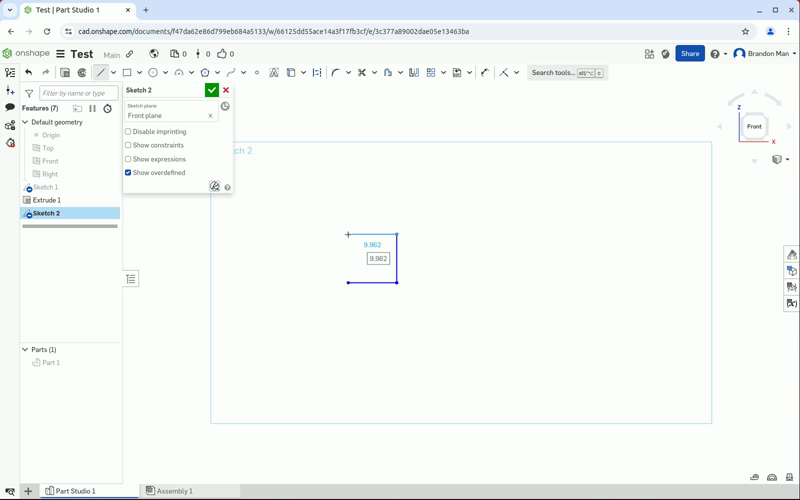
key_up(shift)
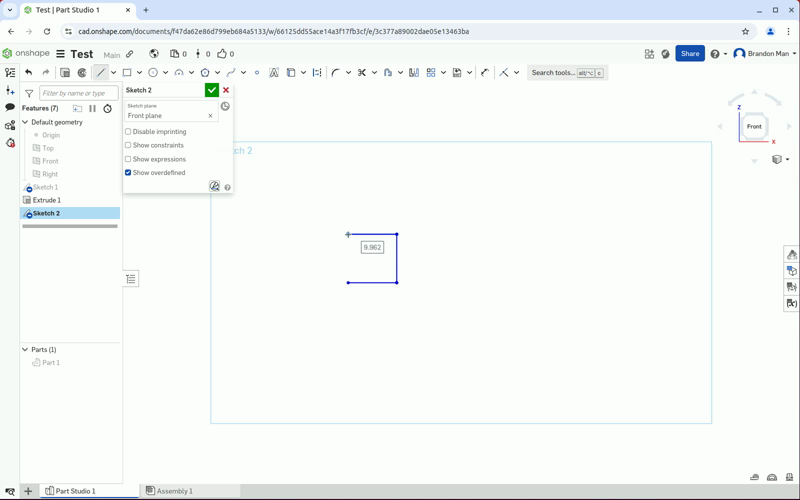
mouse_move(378, 234)
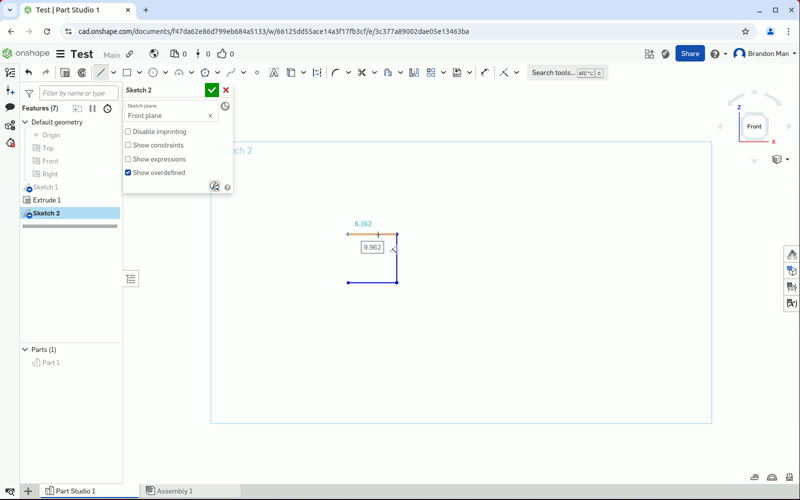
key_down(shift)
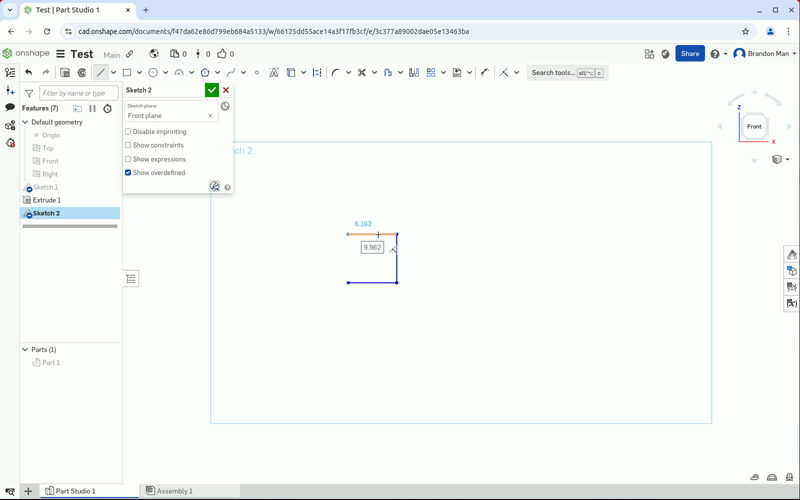
mouse_move(348, 282)
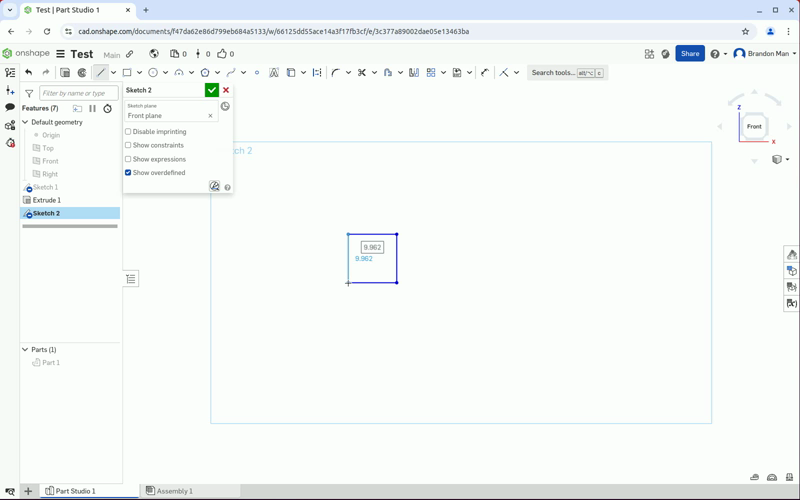
key_up(shift)
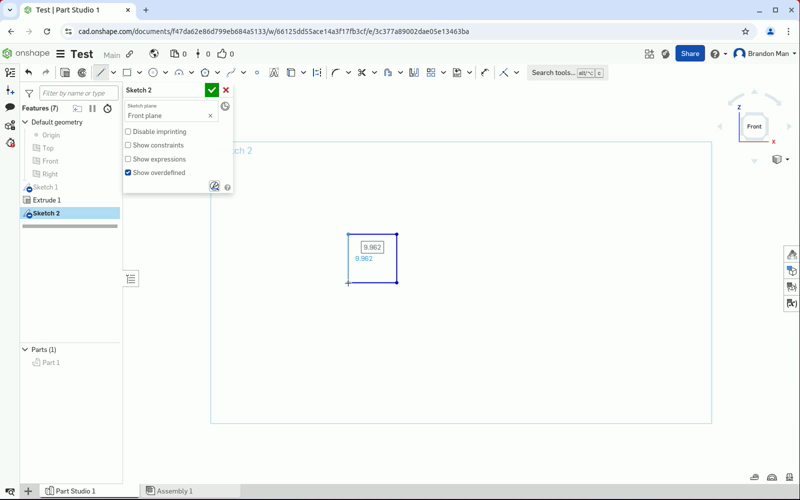
click(348, 282)
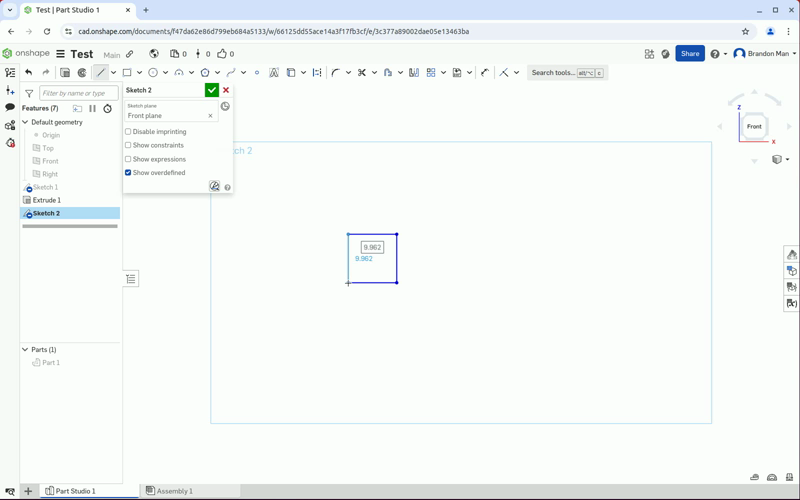
key(esc)
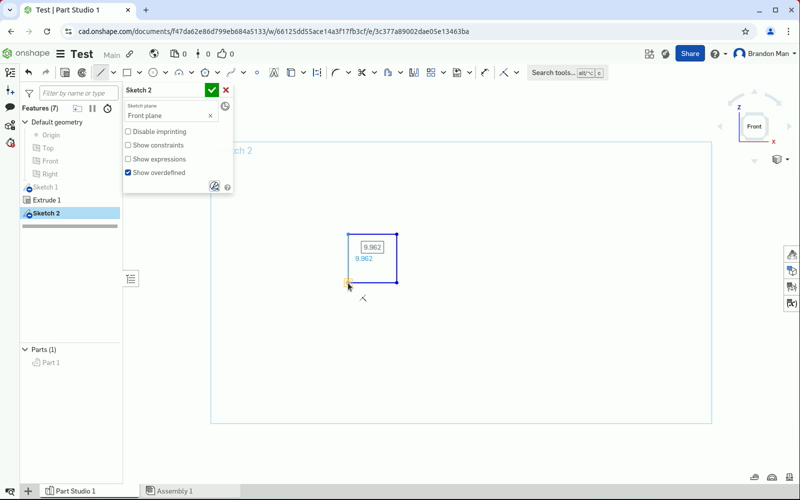
mouse_move(358, 243)
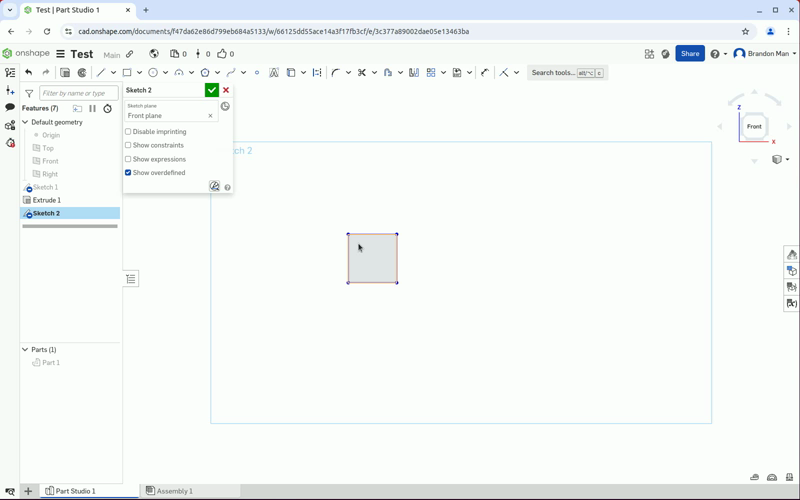
click(358, 243)
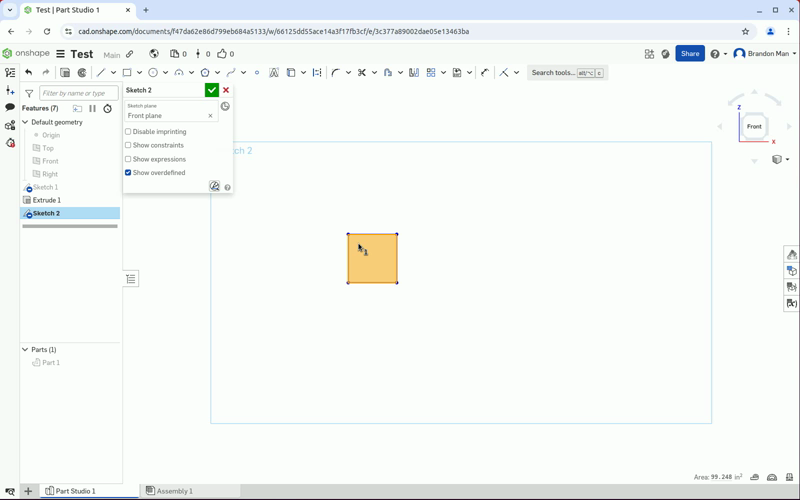
mouse_move(73, 352)
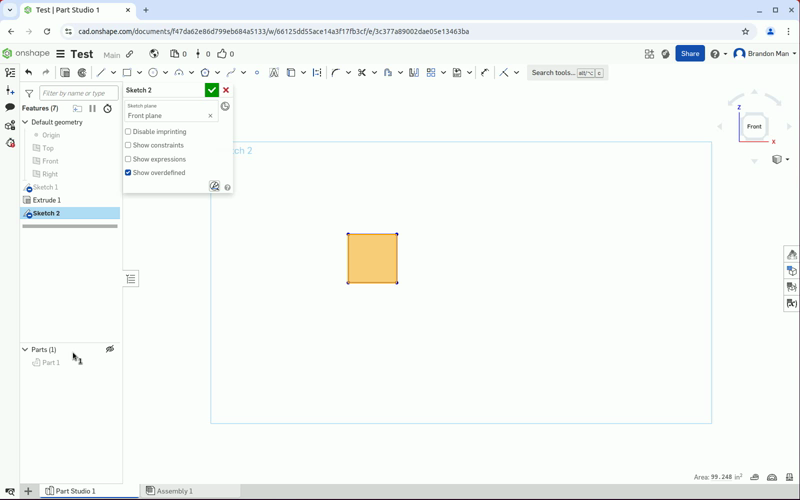
key(shift+y)
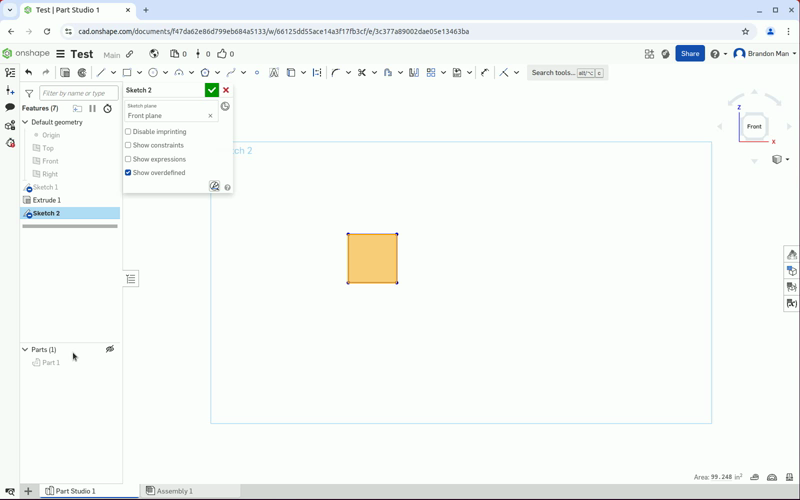
key(shift+e)
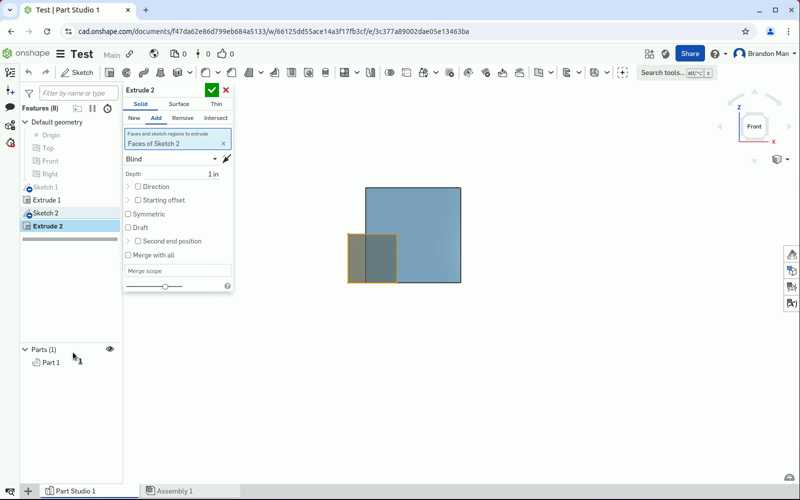
mouse_move(143, 106)
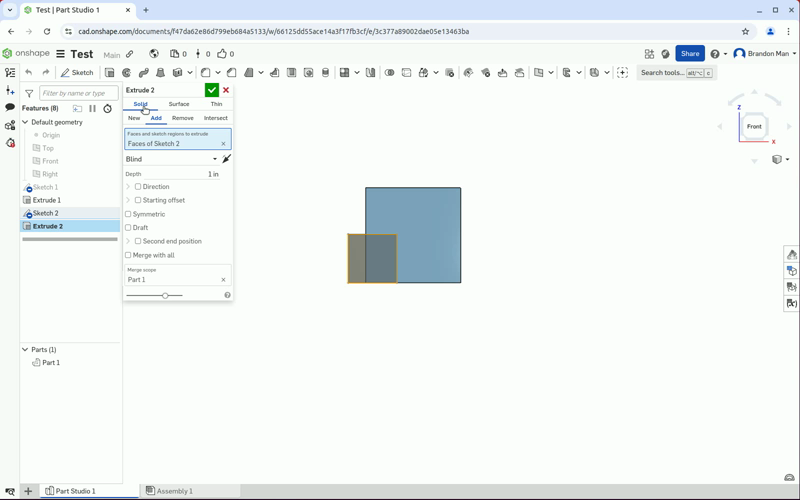
click(143, 106)
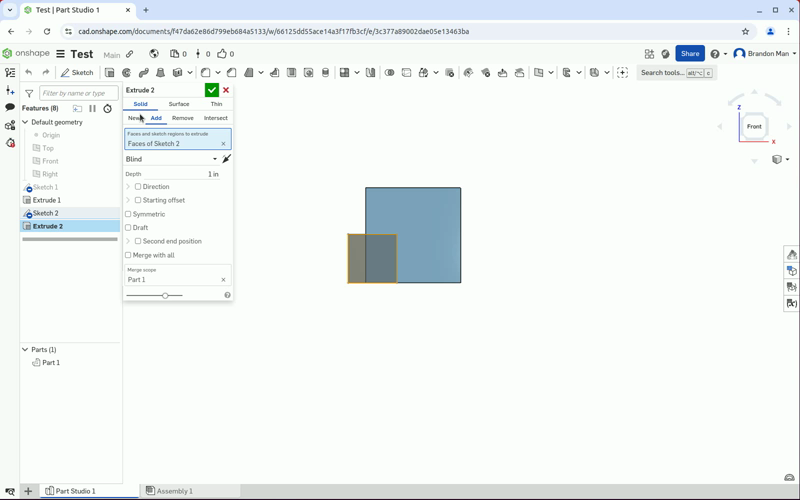
mouse_move(137, 120)
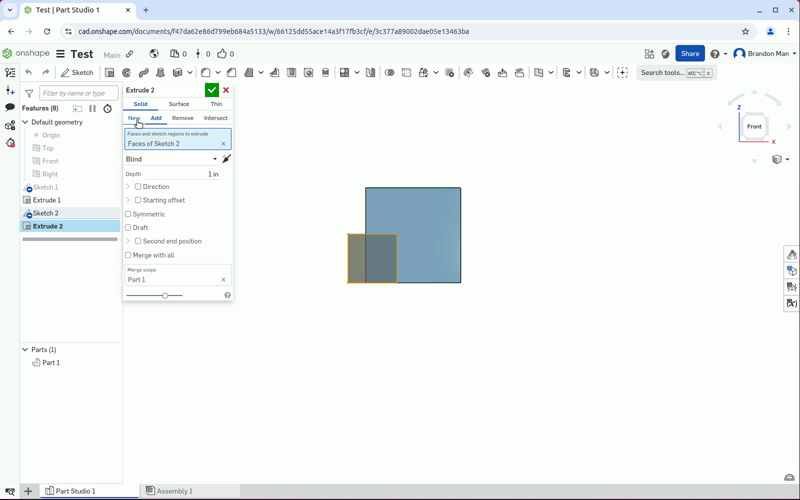
click(137, 120)
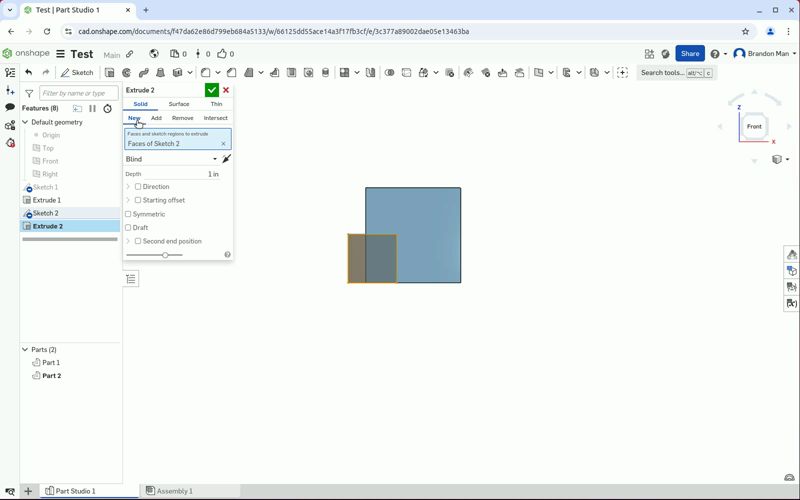
key(tab, 4)
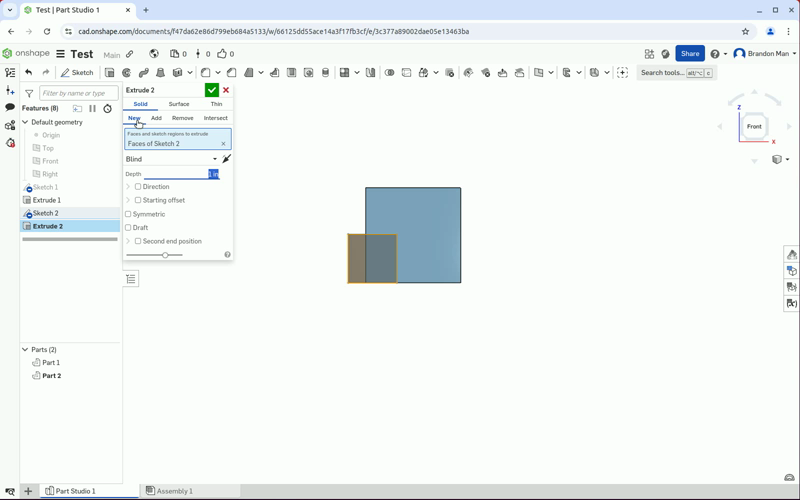
text(19.498)
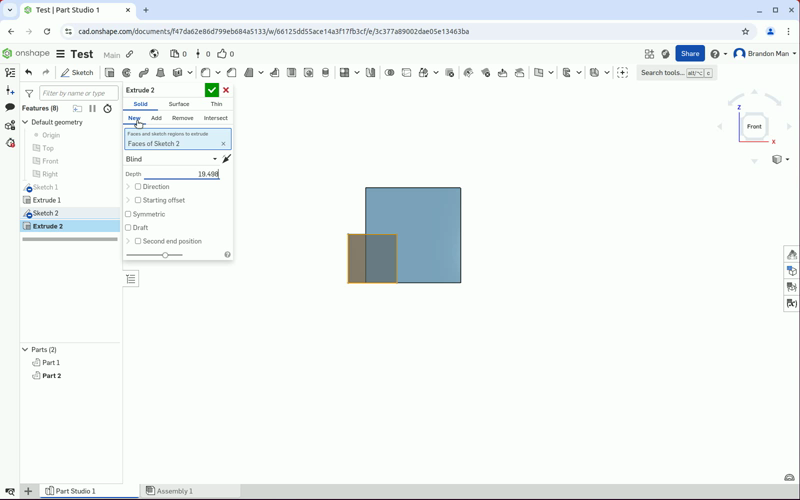
key(enter)
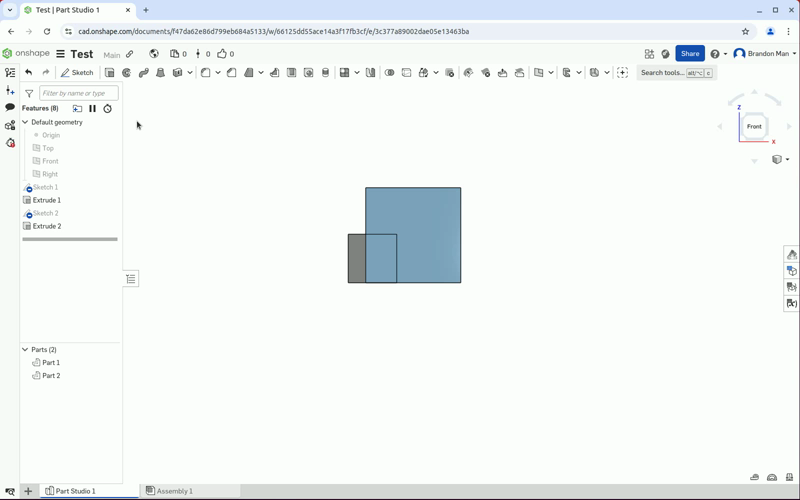
key(shift+h)
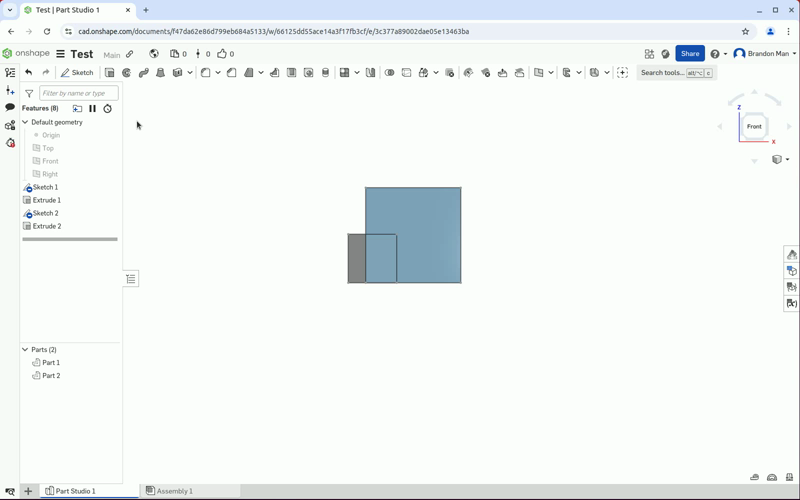
key(shift+h)
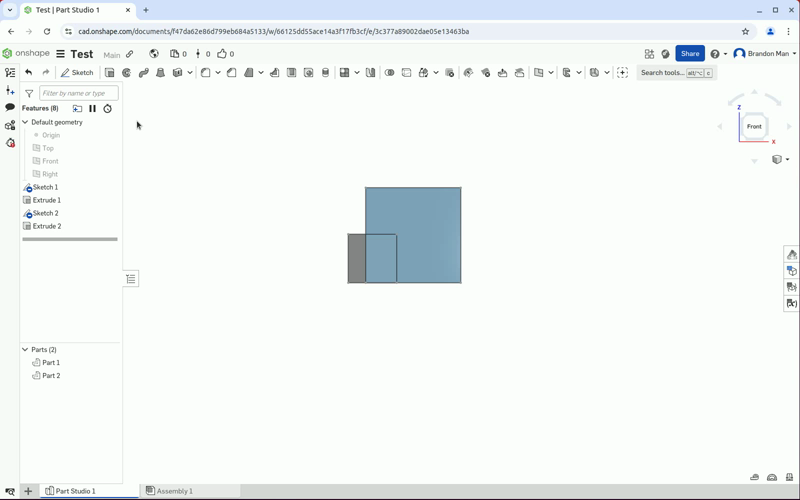
key(shift+7)
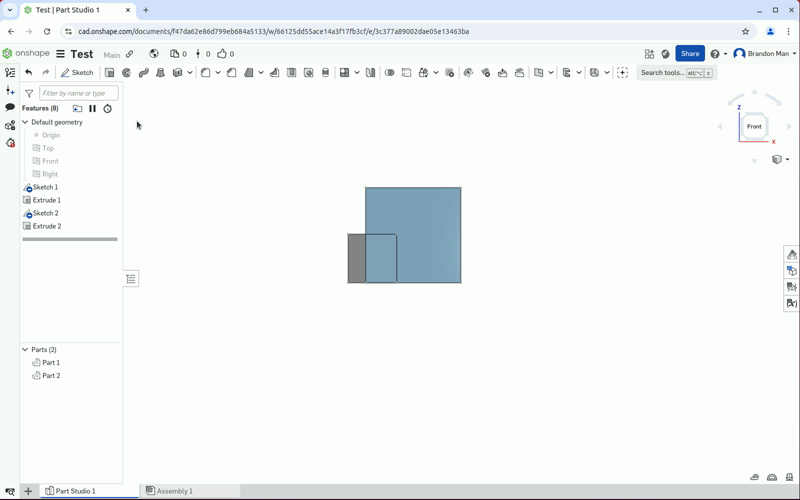
key(left, 2)
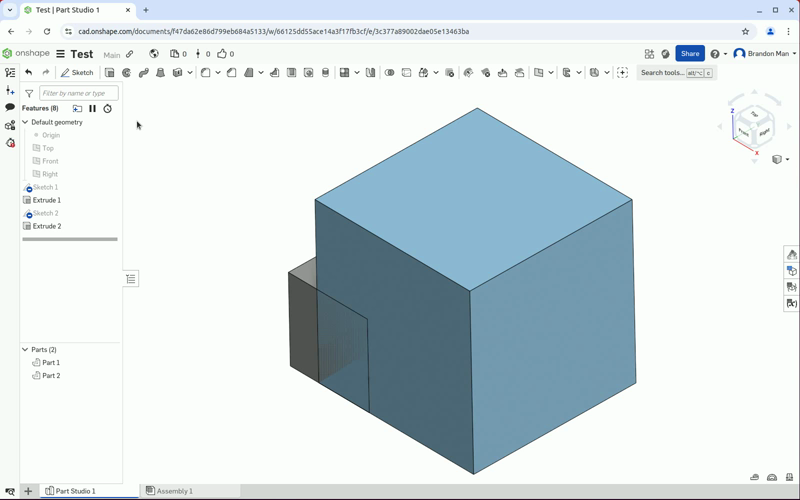
key(down, 2)
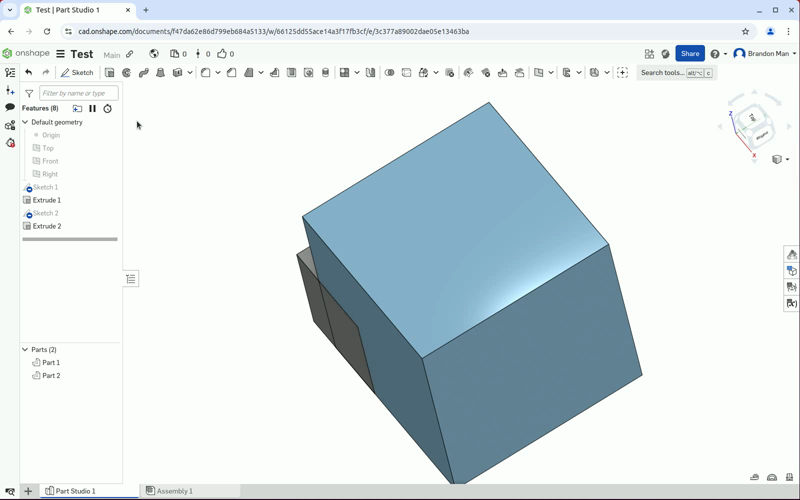
key(up, 2)
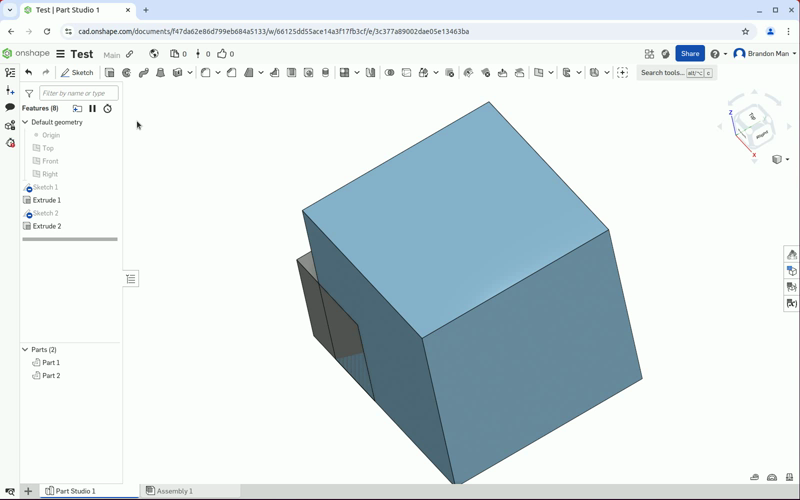
key(right, 2)
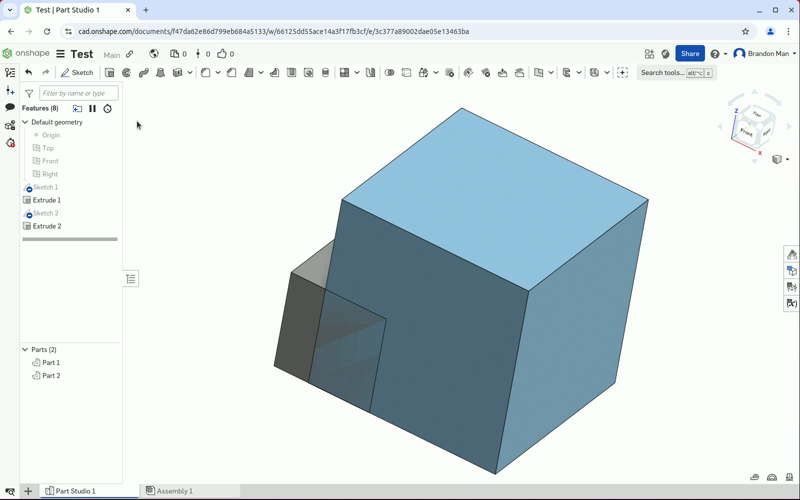
mouse_move(73, 189)
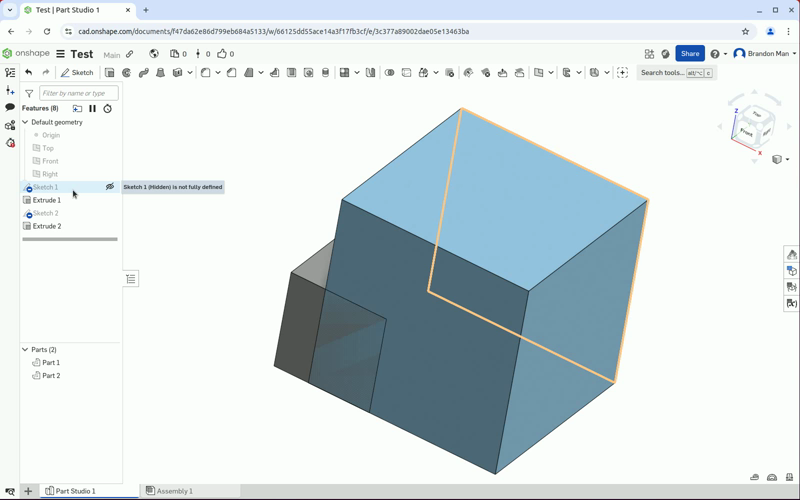
click(73, 189)